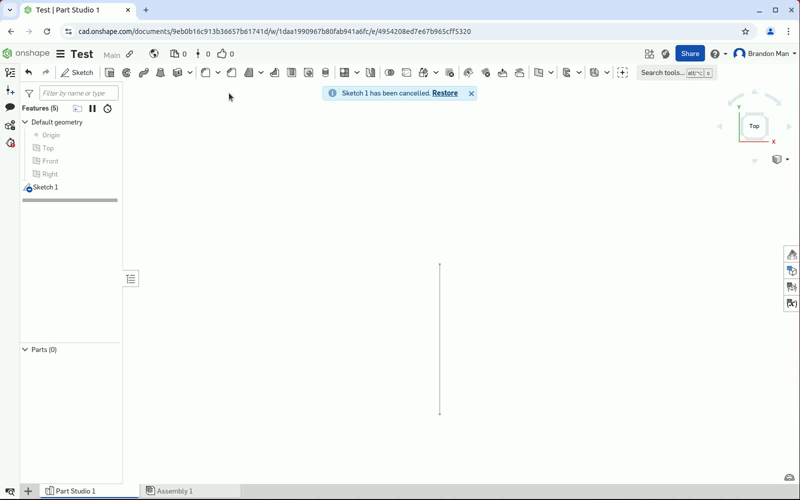
key(shift+h)
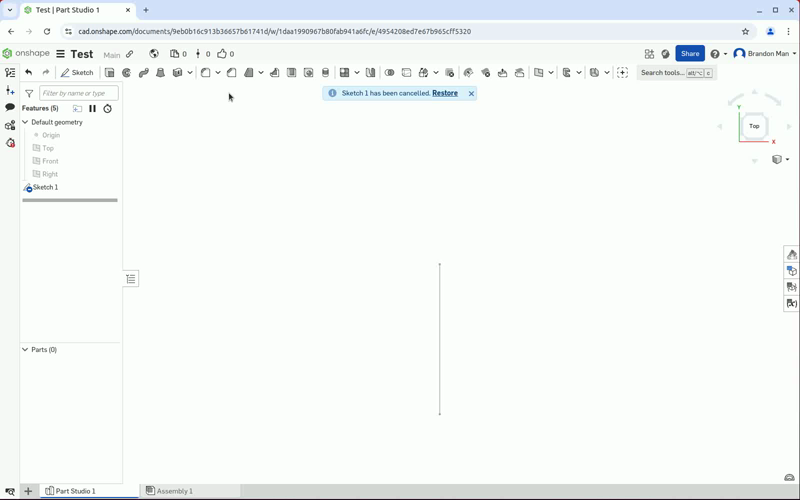
key(shift+s)
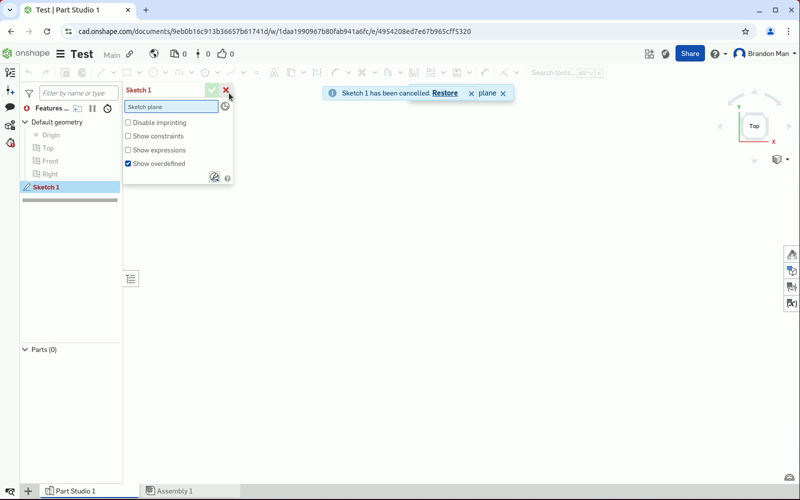
mouse_move(73, 150)
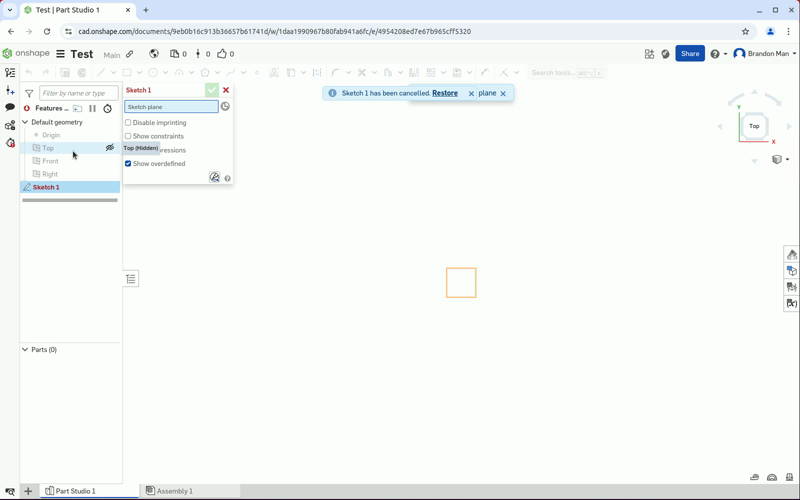
click(73, 150)
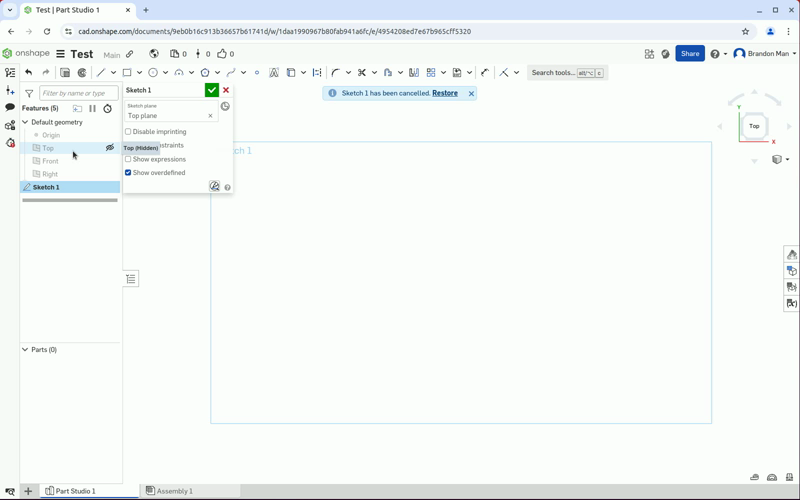
mouse_move(73, 352)
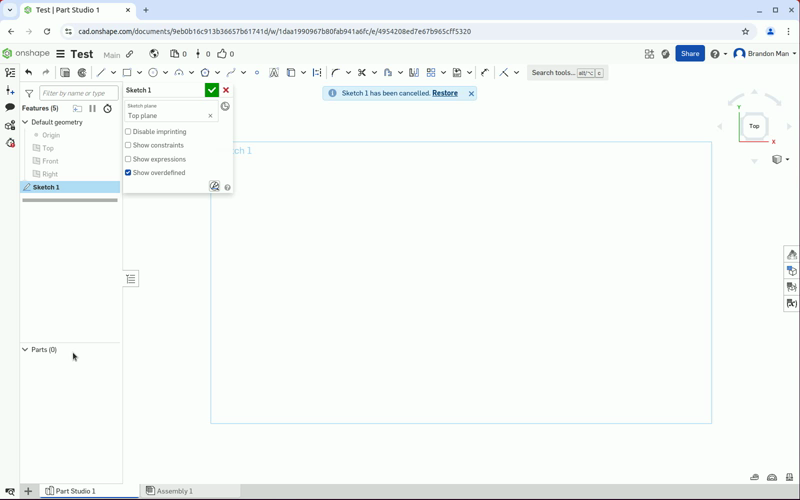
key(y)
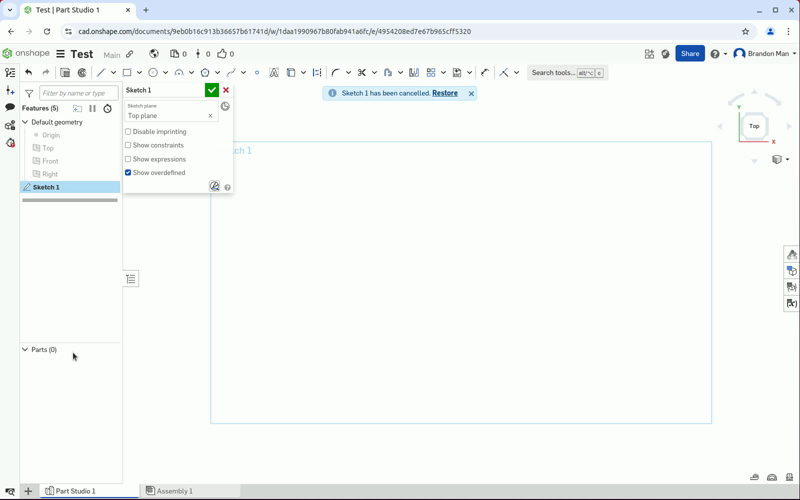
key(l)
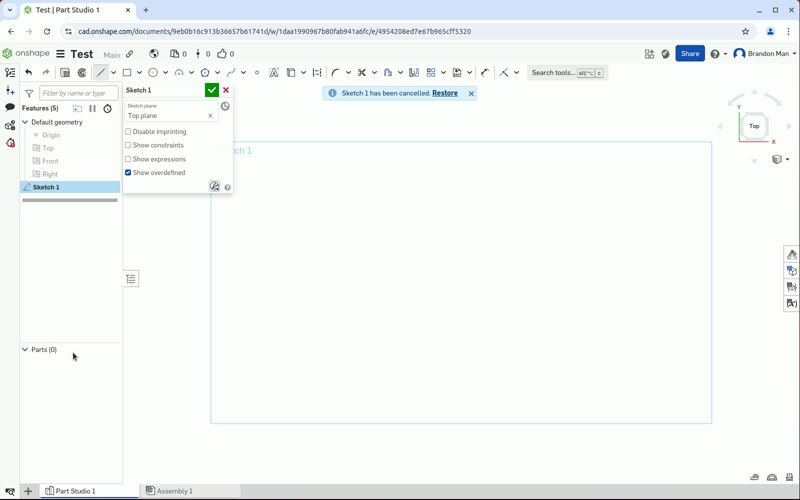
key_down(shift)
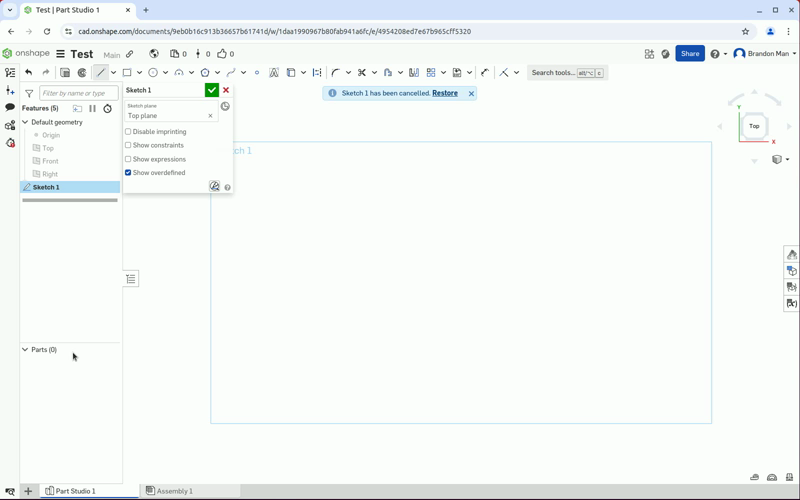
mouse_move(363, 339)
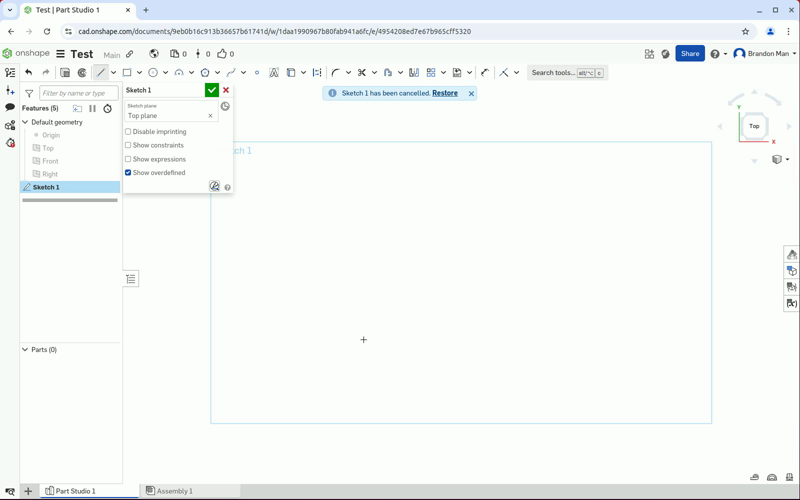
click(363, 339)
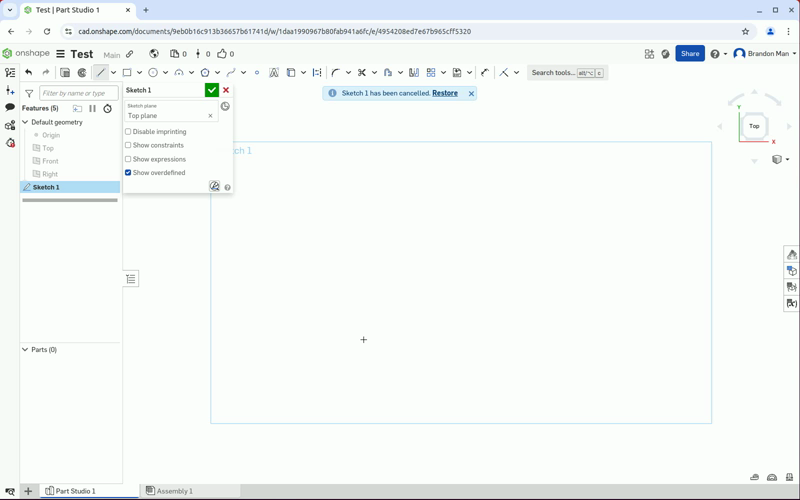
key_up(shift)
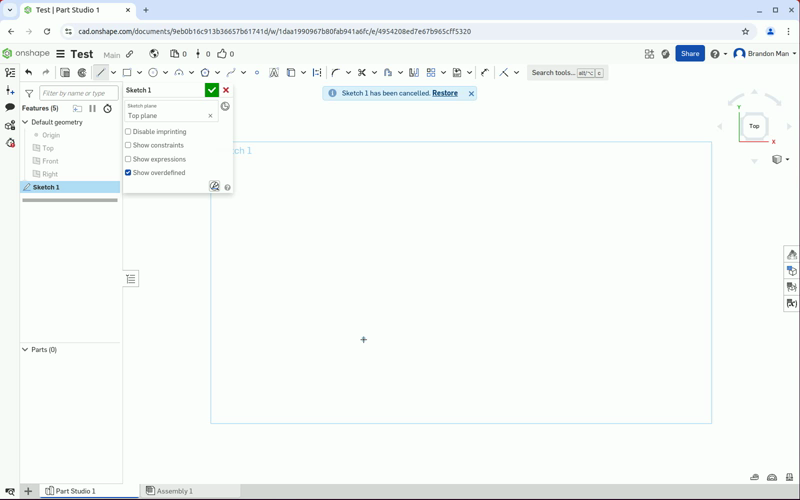
key_down(shift)
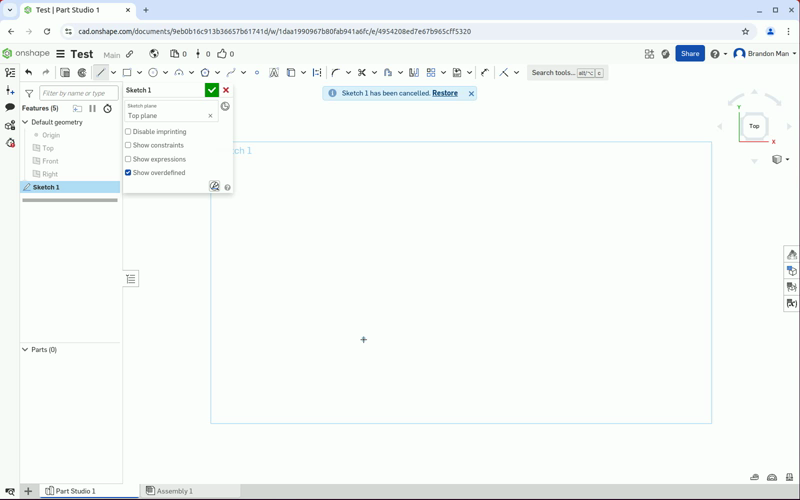
mouse_move(461, 394)
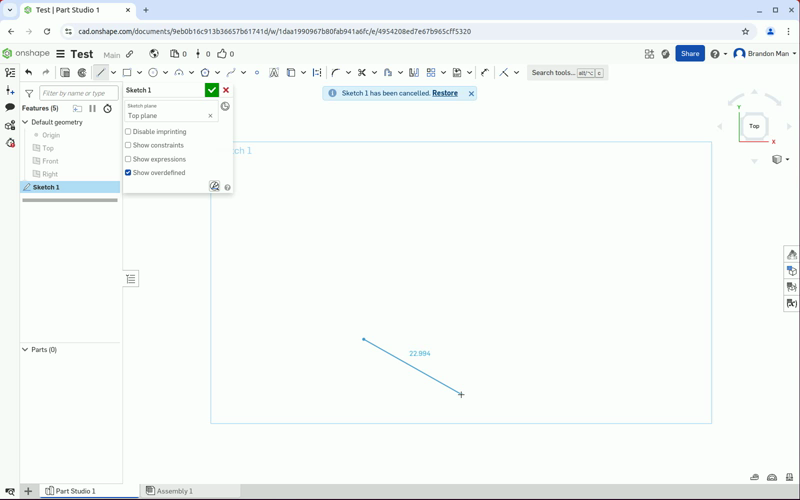
click(461, 394)
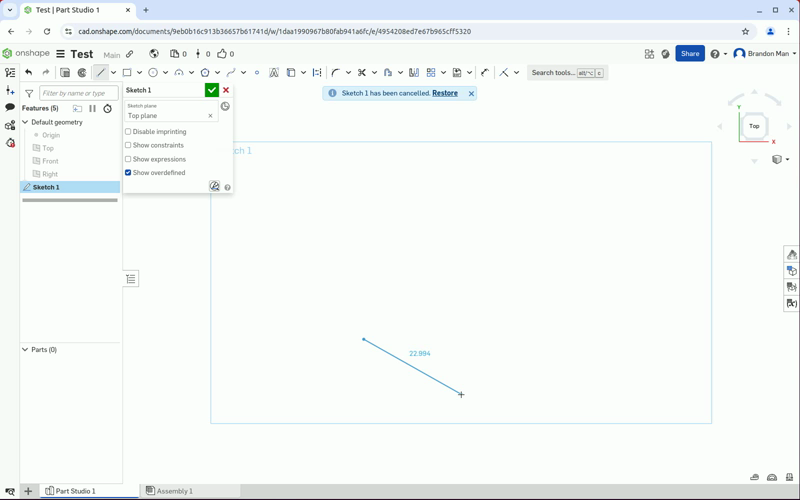
key_up(shift)
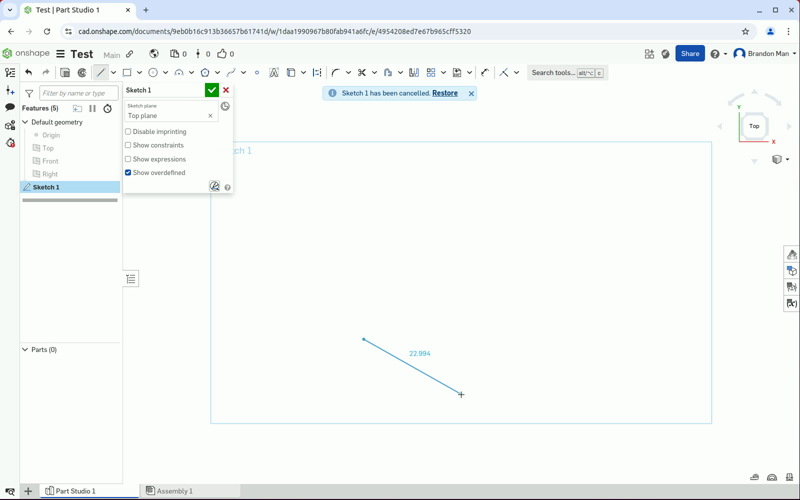
key_down(shift)
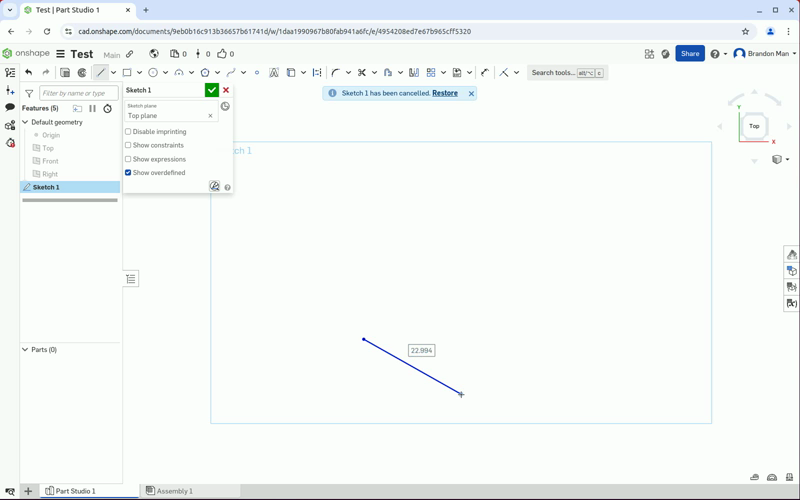
mouse_move(557, 339)
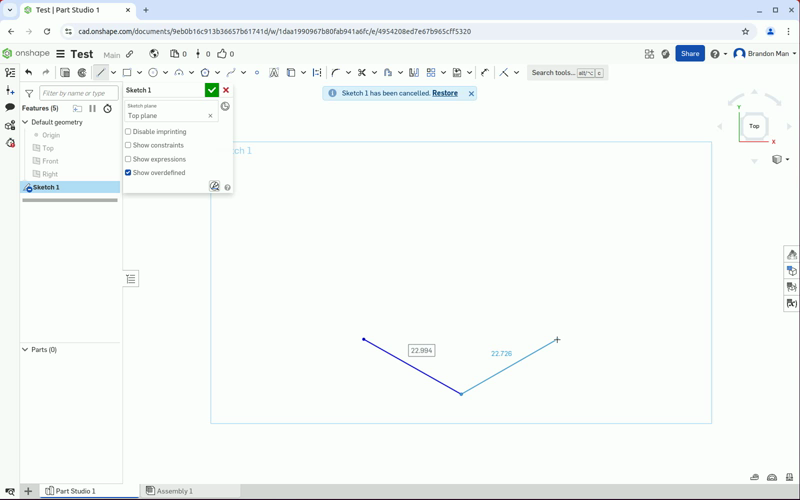
click(557, 339)
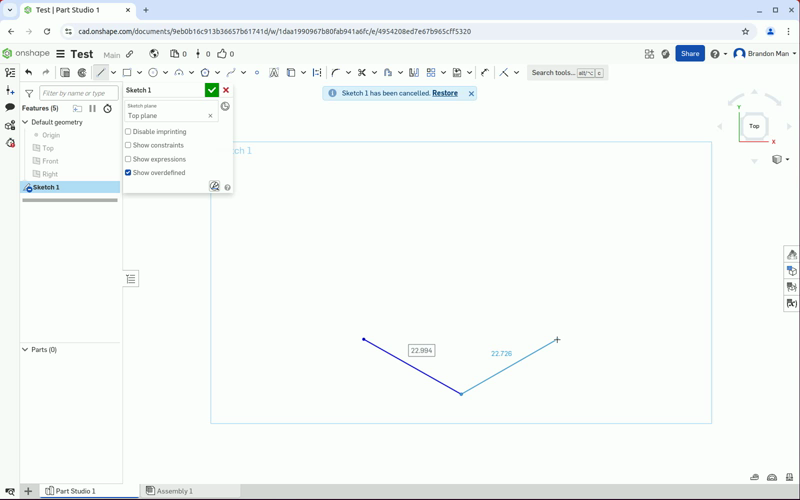
key_up(shift)
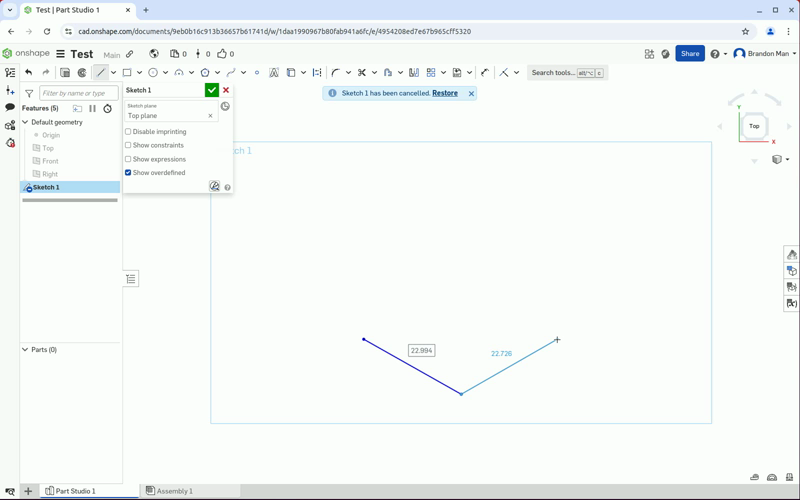
key_down(shift)
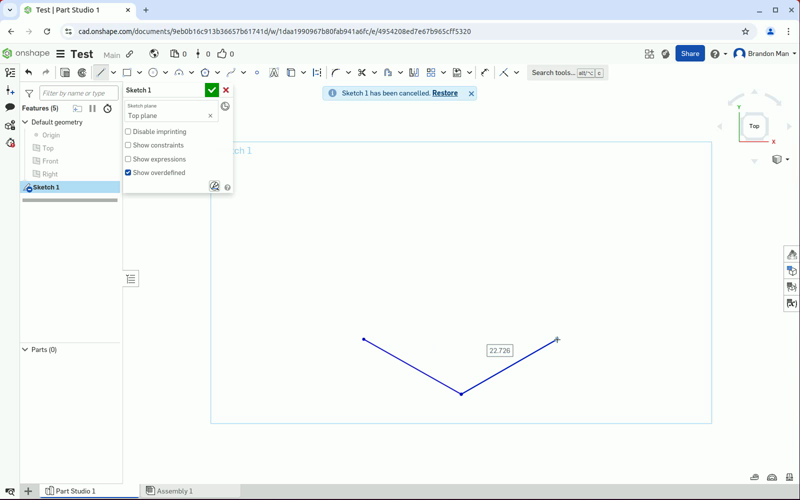
mouse_move(557, 227)
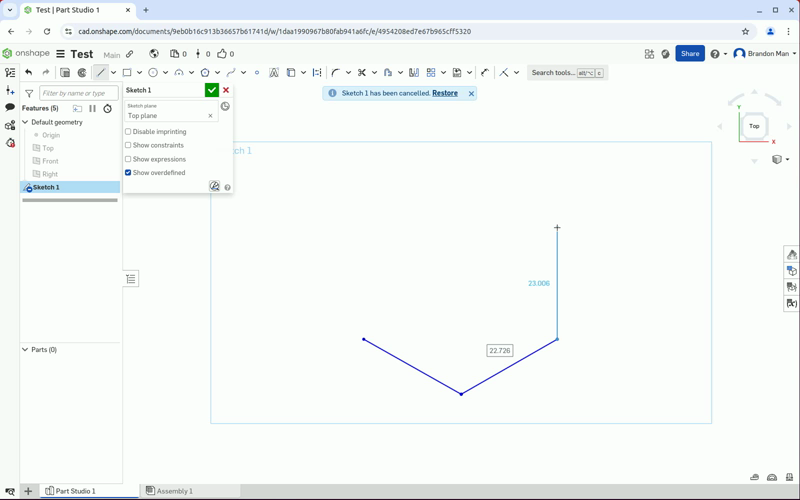
click(557, 227)
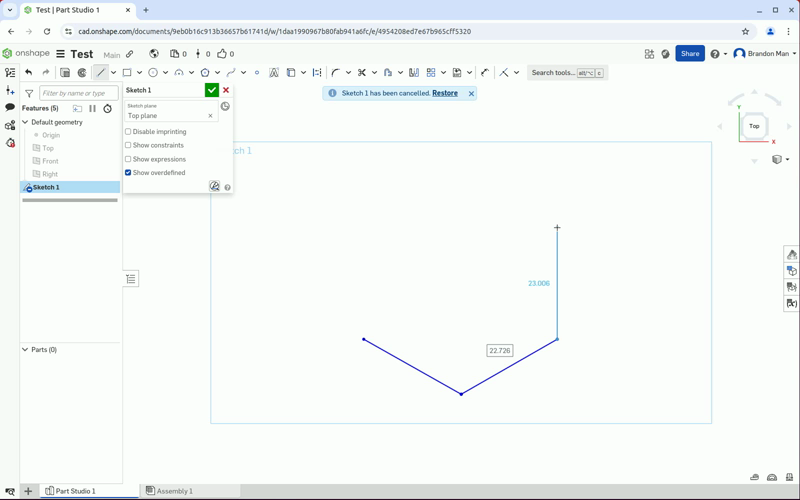
key_up(shift)
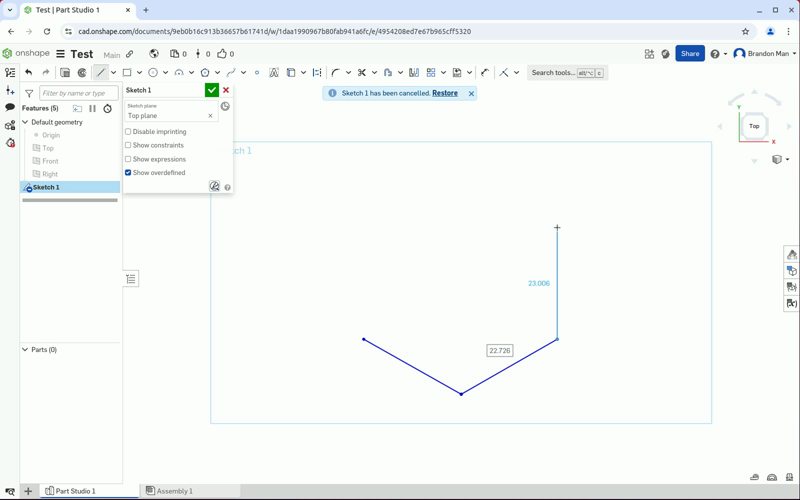
key_down(shift)
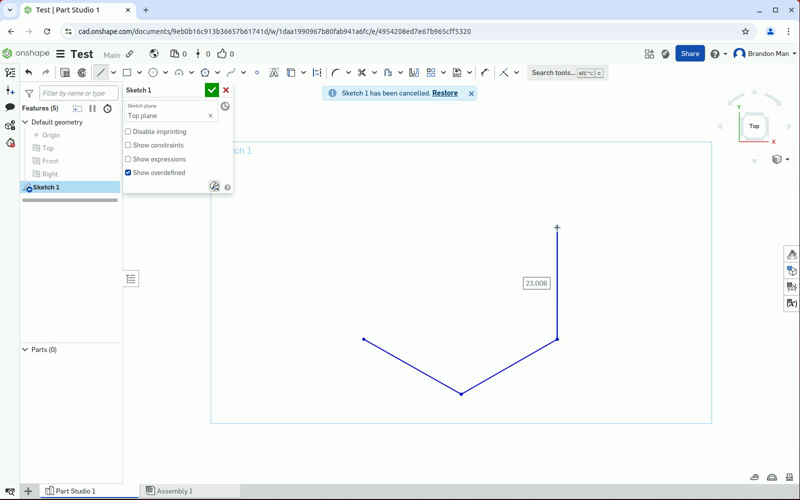
mouse_move(461, 171)
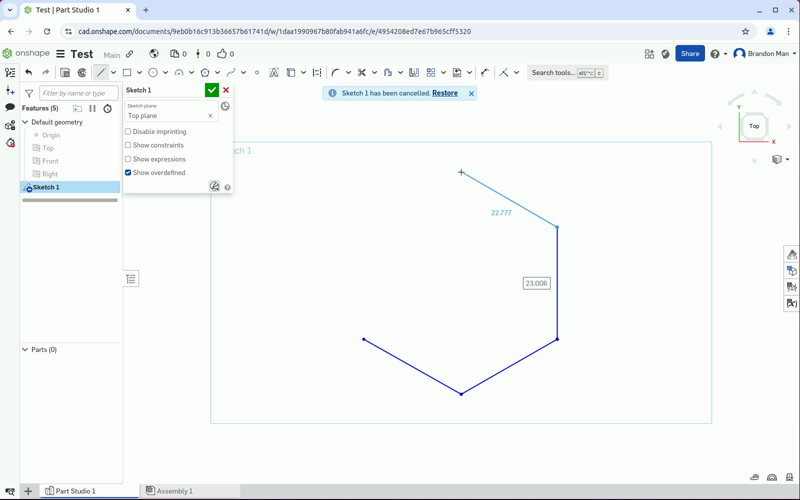
click(461, 171)
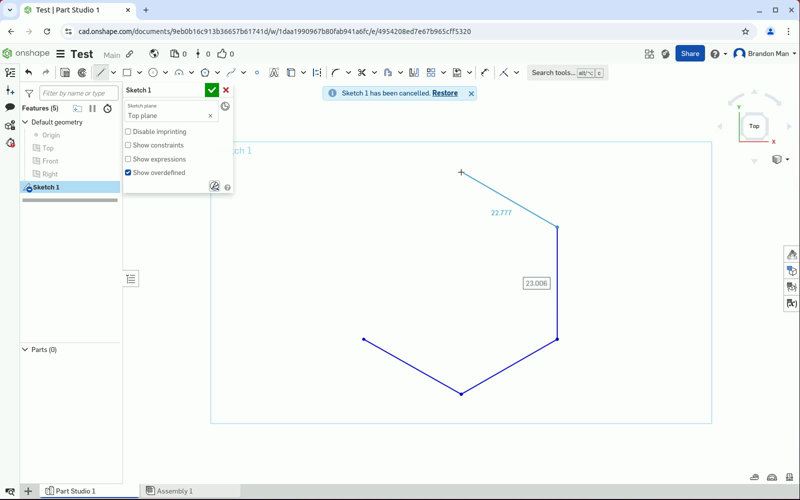
key_up(shift)
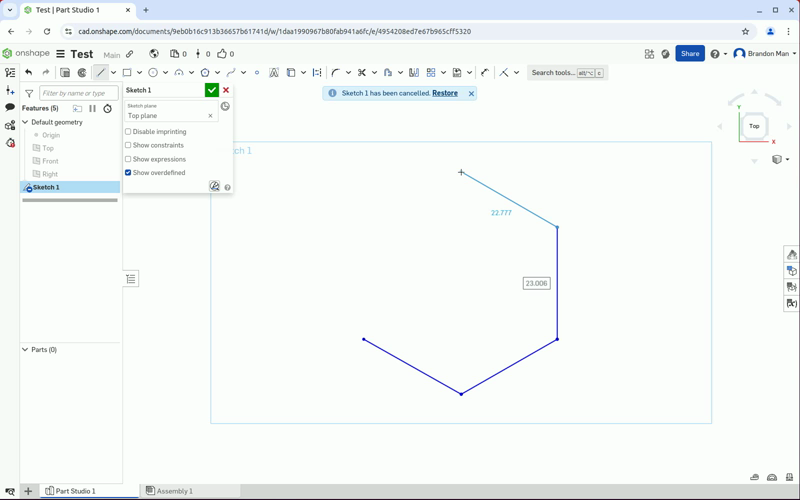
key_down(shift)
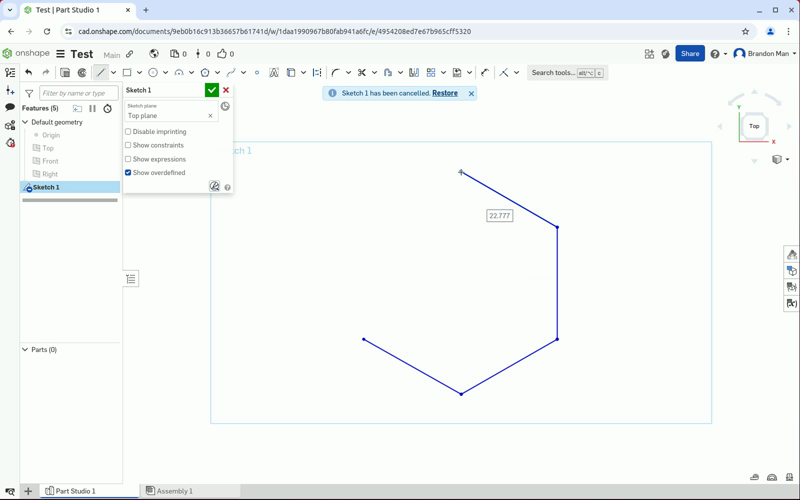
mouse_move(363, 227)
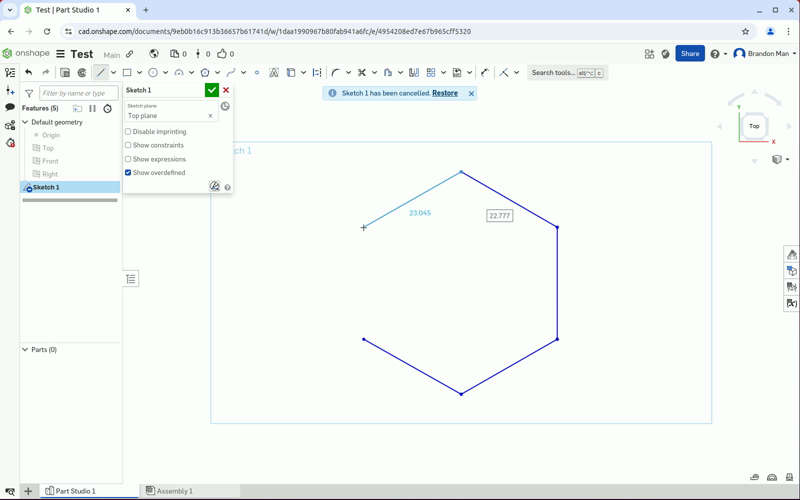
click(363, 227)
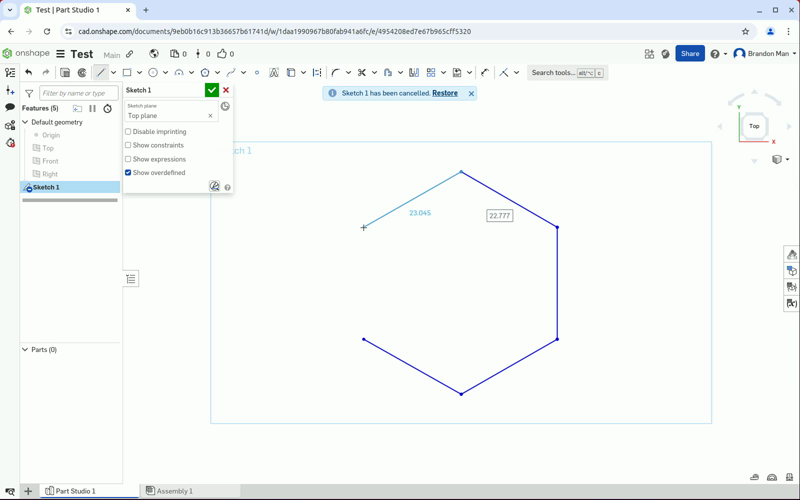
key_up(shift)
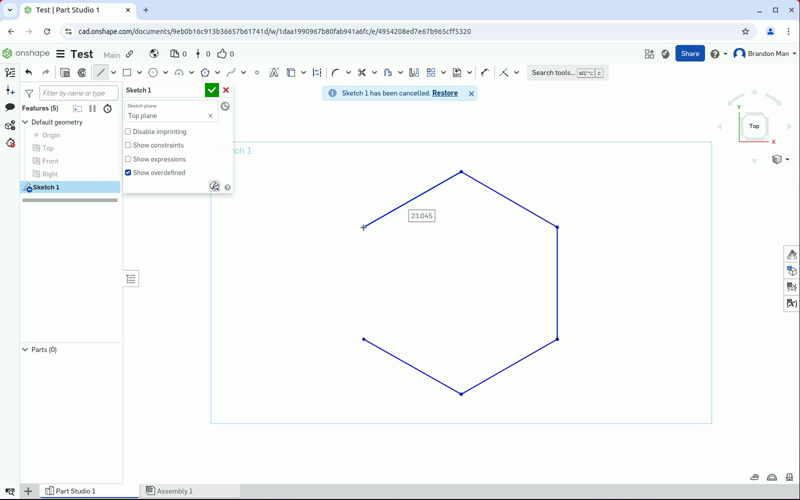
key_down(shift)
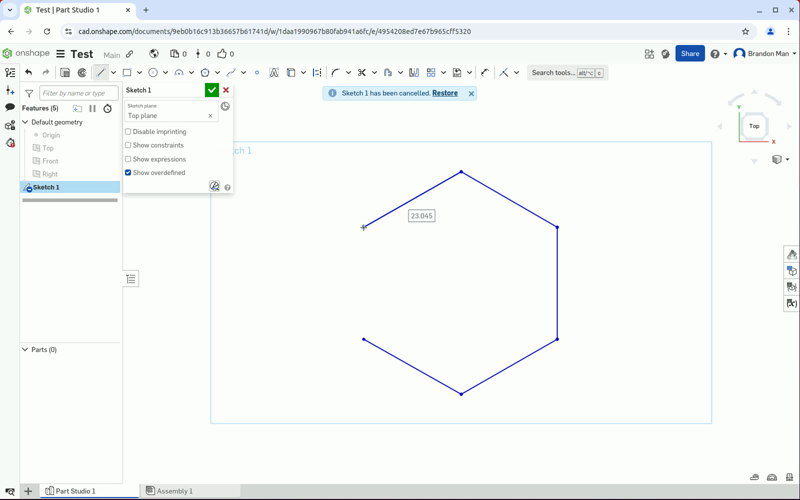
mouse_move(363, 339)
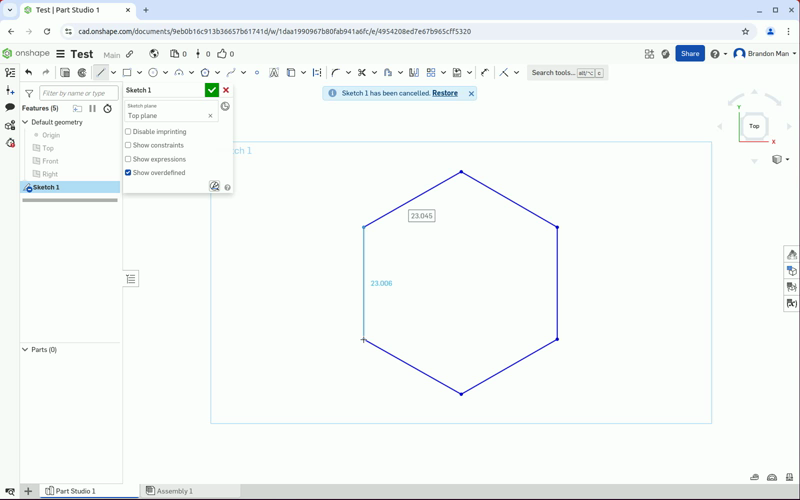
key_up(shift)
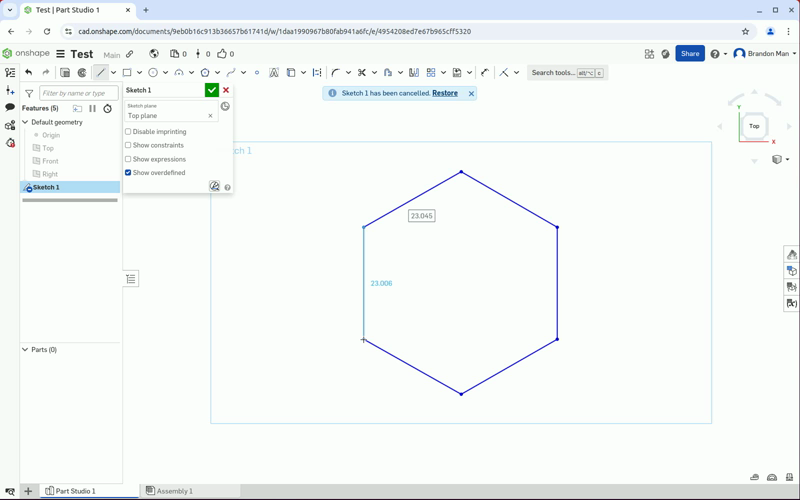
click(363, 339)
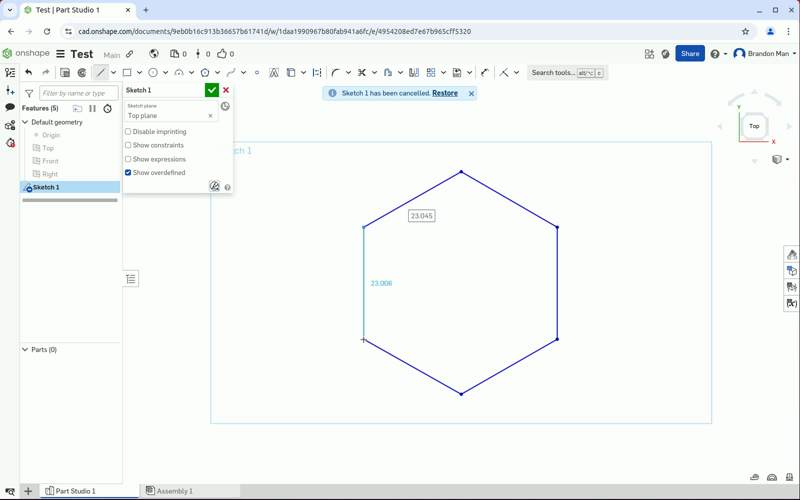
key(esc)
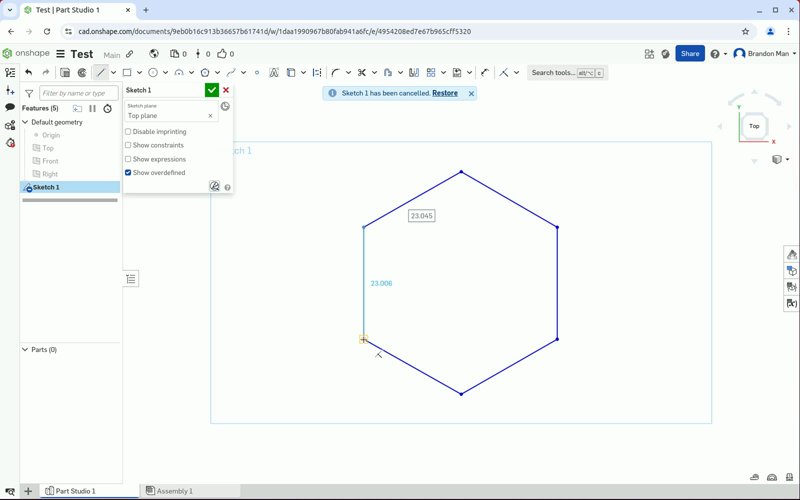
key(c)
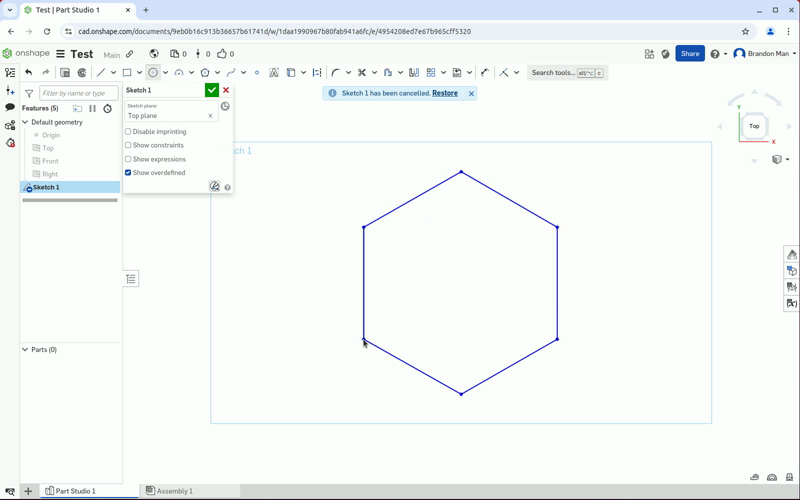
key_down(shift)
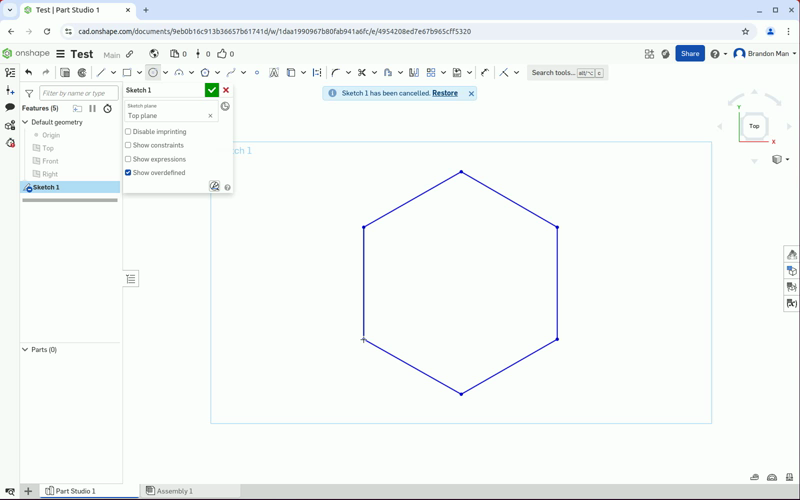
mouse_move(461, 284)
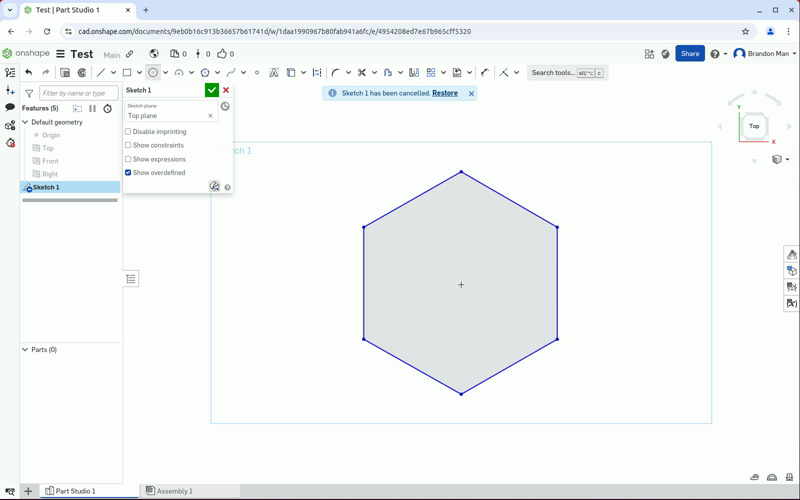
click(461, 284)
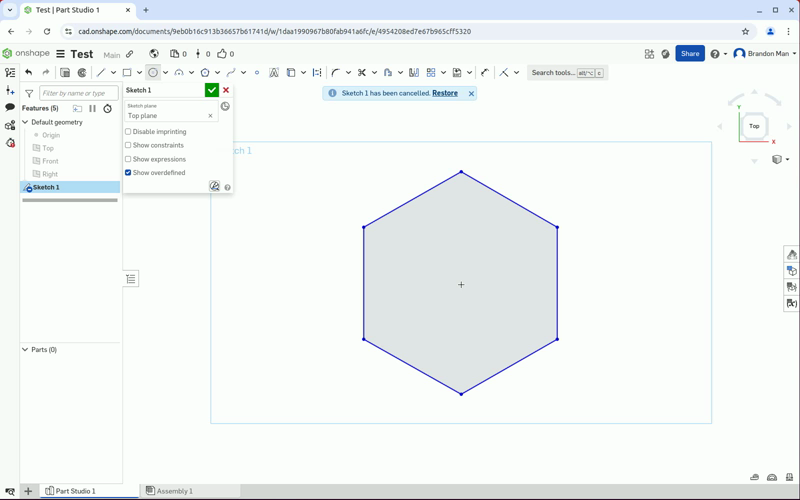
key_up(shift)
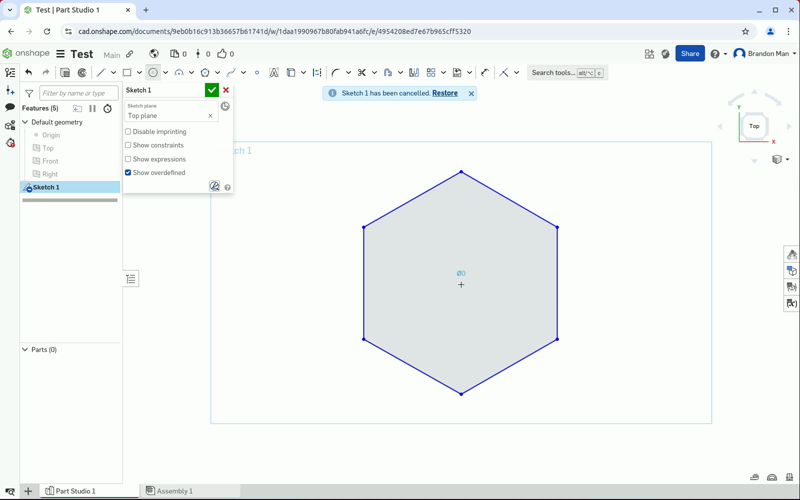
mouse_move(549, 284)
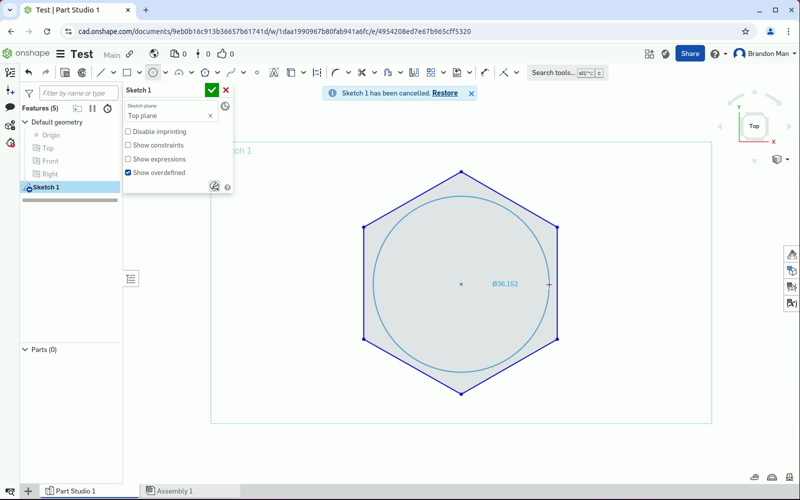
click(549, 284)
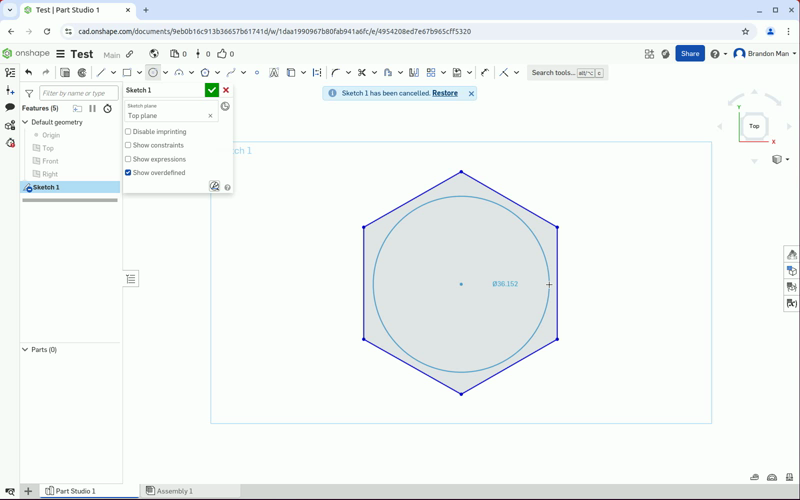
key(esc)
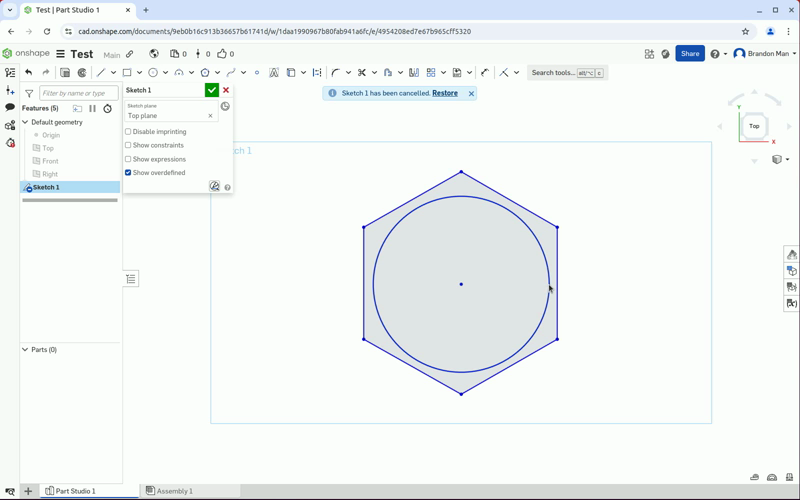
mouse_move(453, 381)
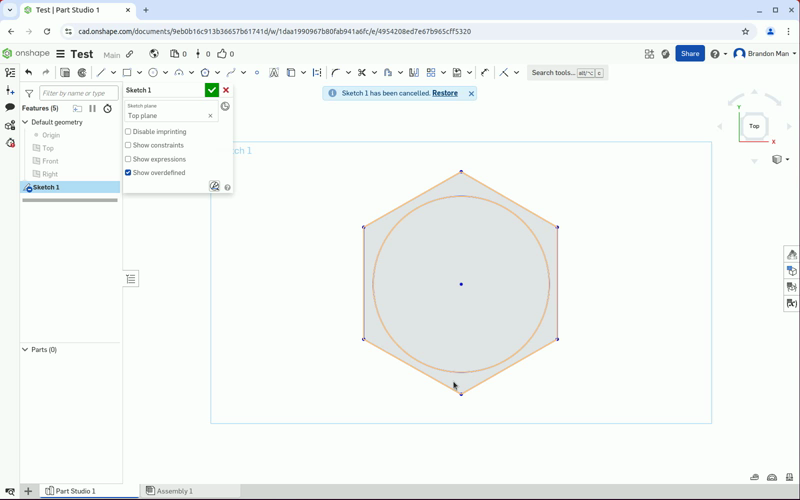
click(453, 381)
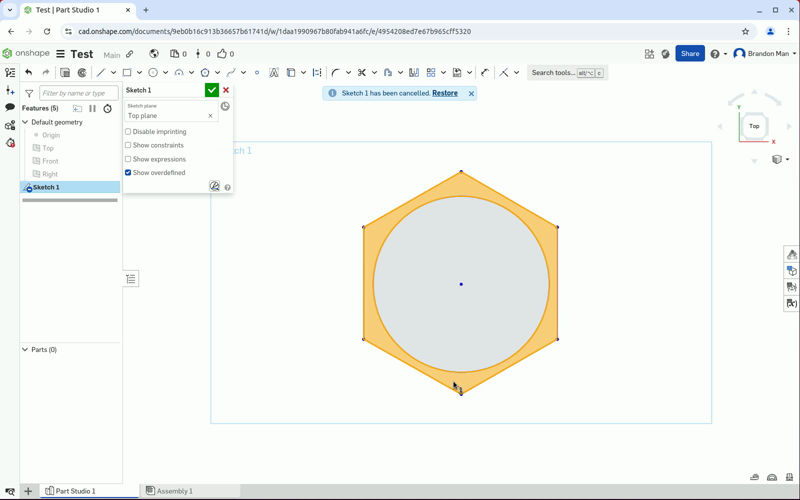
mouse_move(73, 352)
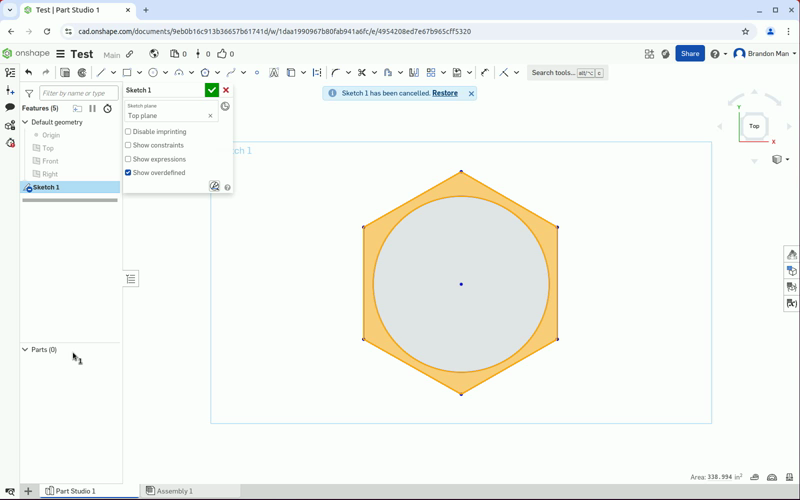
key(shift+y)
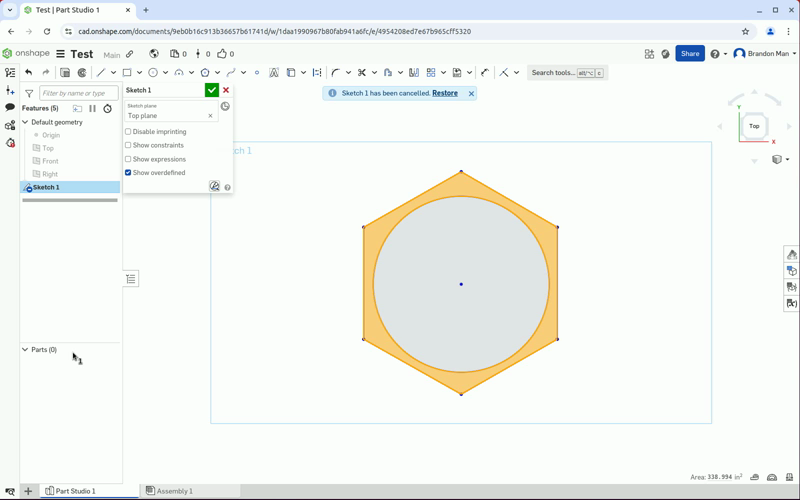
key(shift+e)
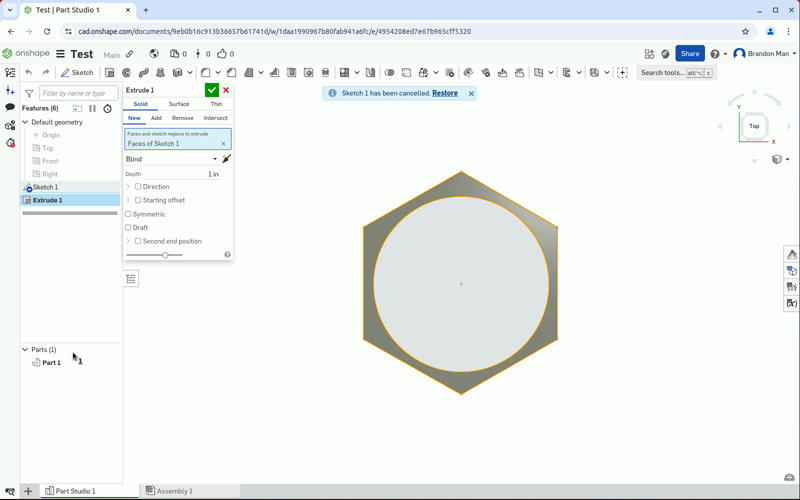
mouse_move(143, 106)
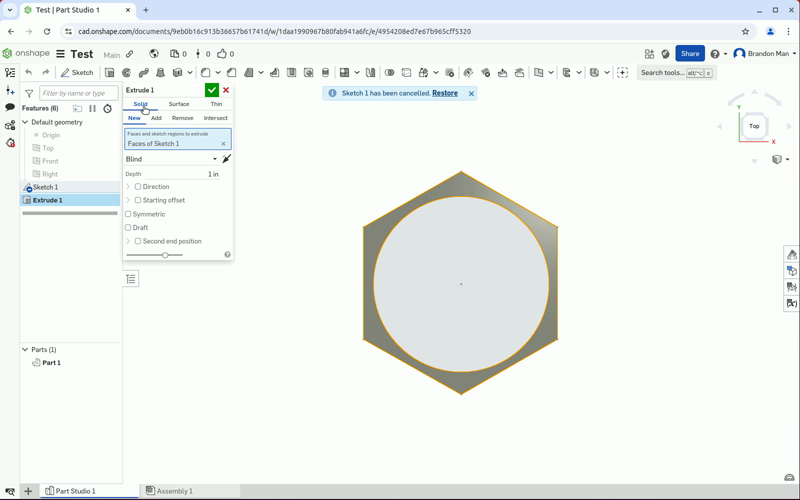
click(143, 106)
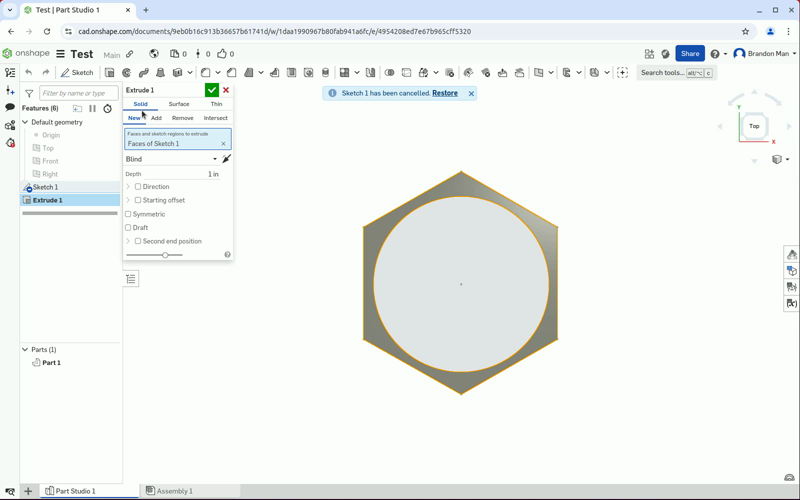
mouse_move(137, 120)
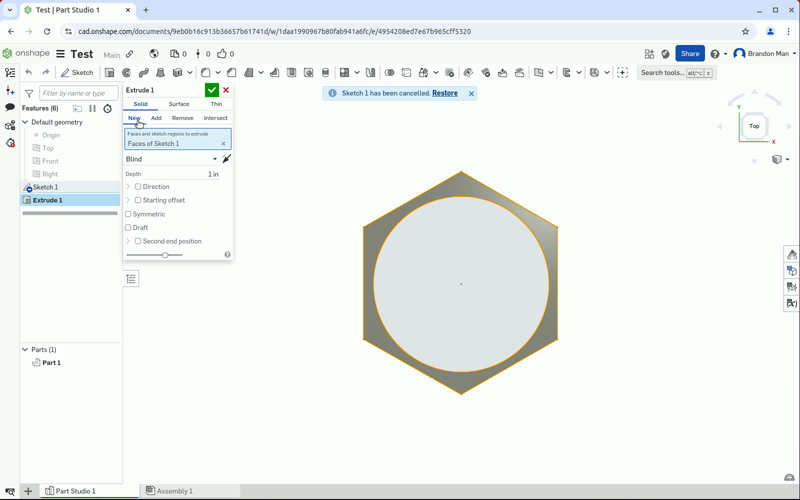
click(137, 120)
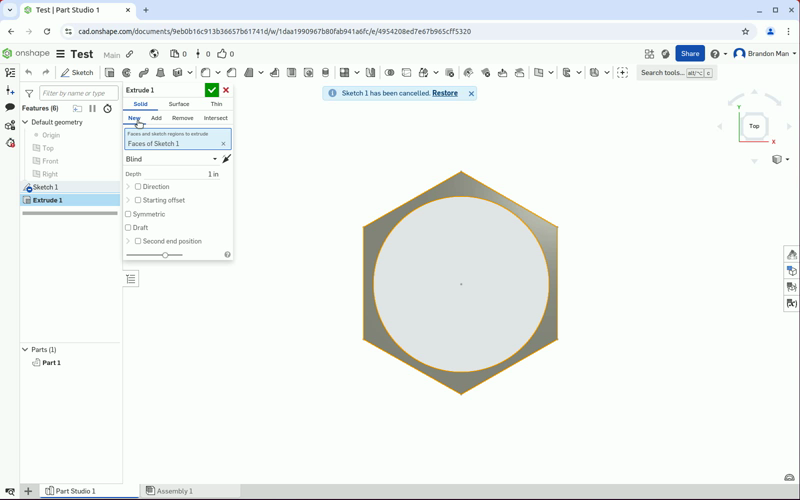
key(tab, 4)
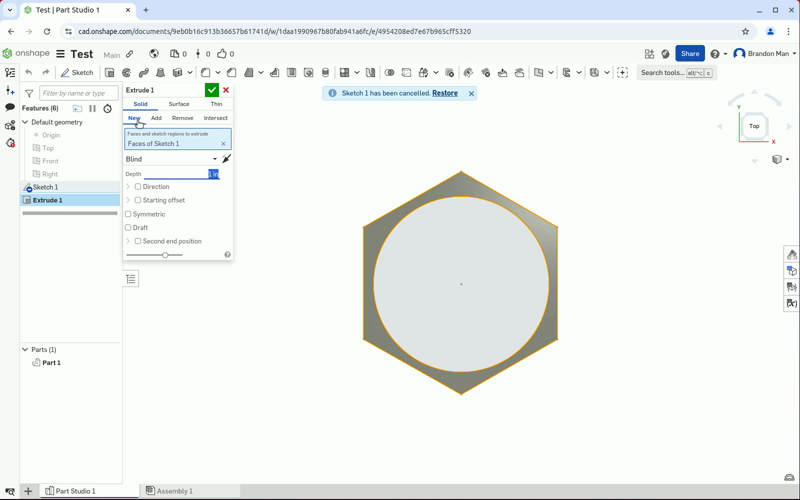
text(8.906)
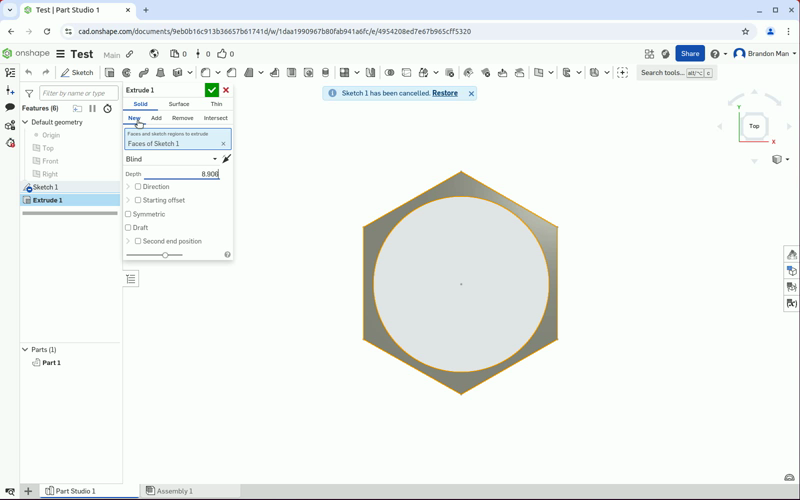
key(enter)
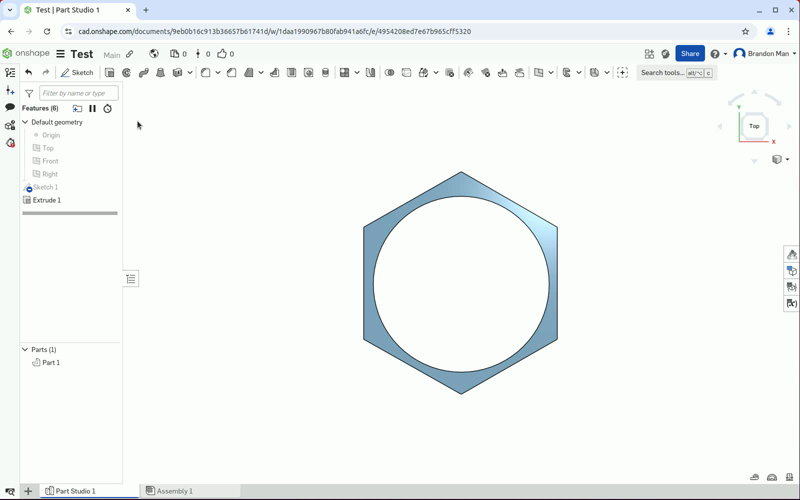
key(shift+h)
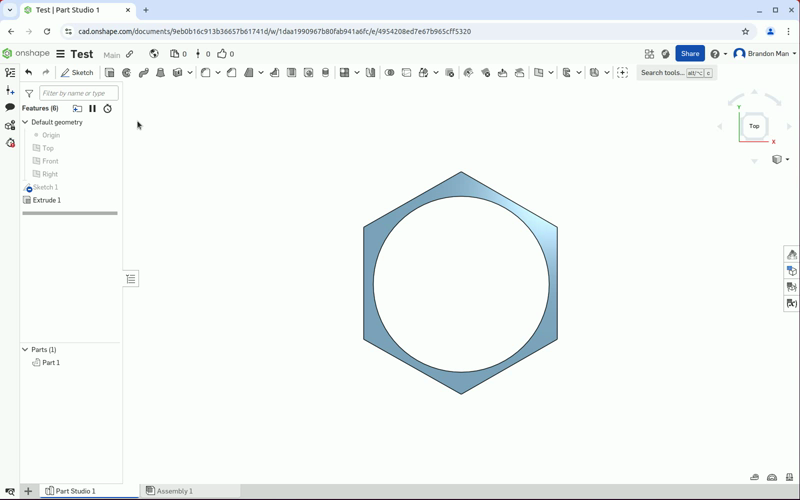
key(shift+h)
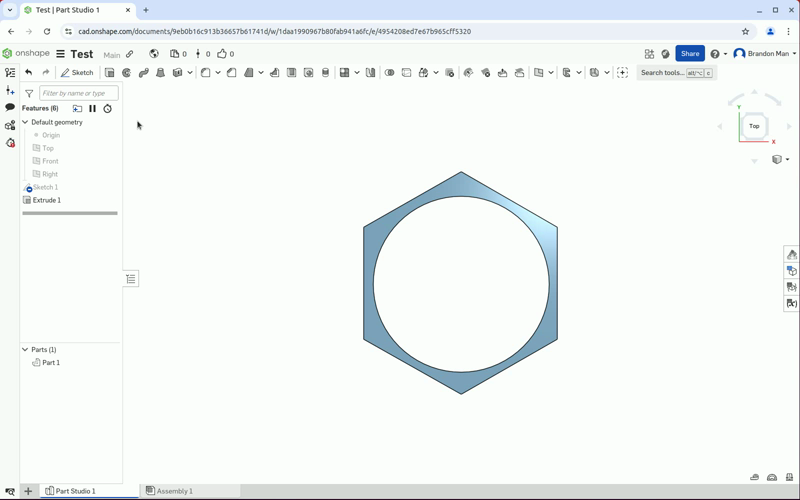
mouse_move(73, 189)
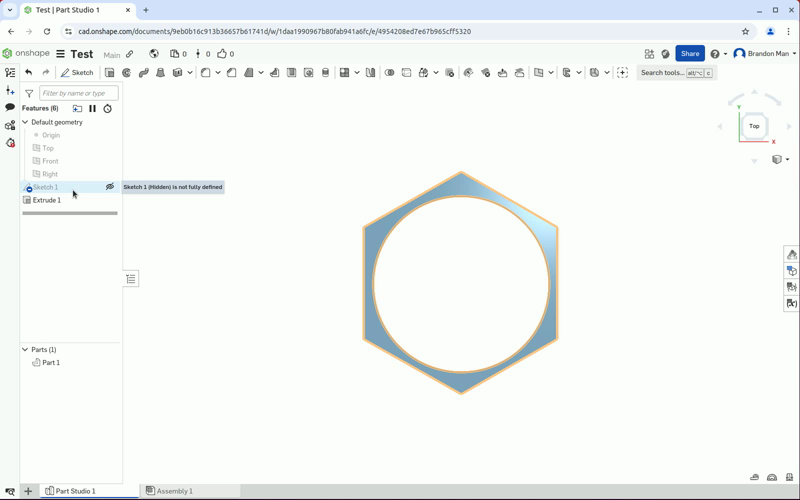
click(73, 189)
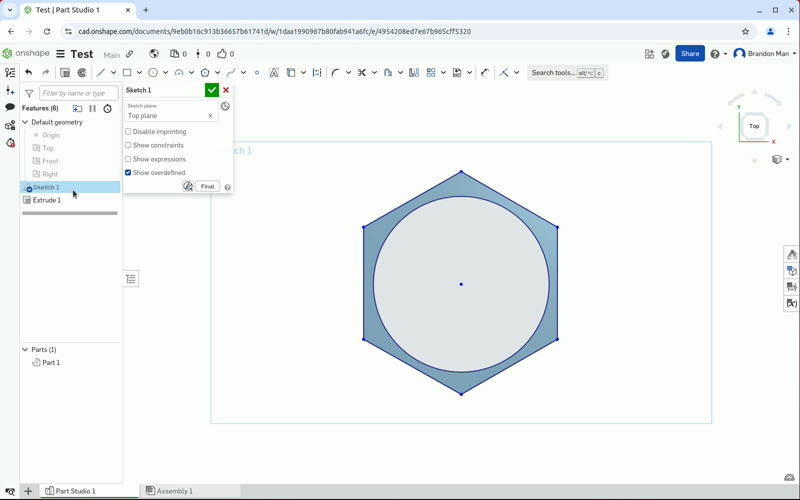
mouse_move(229, 92)
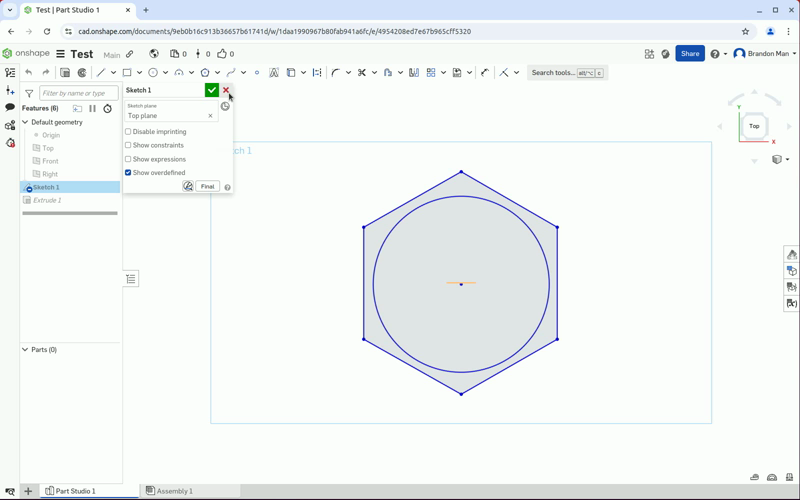
click(229, 92)
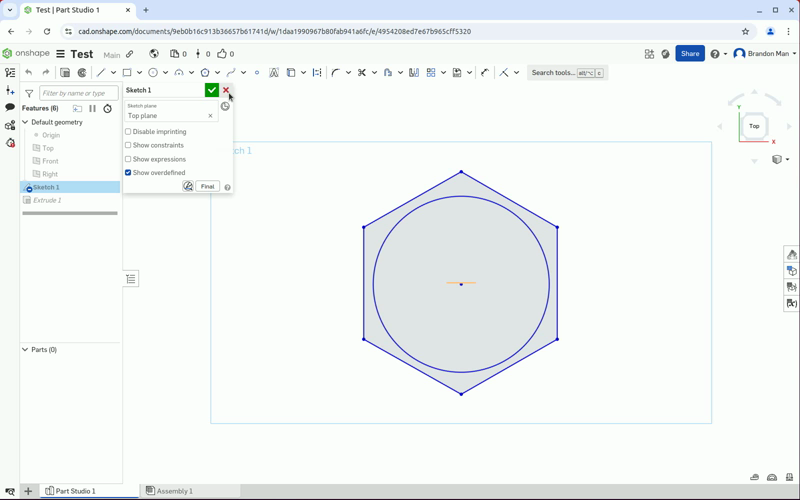
key(shift+s)
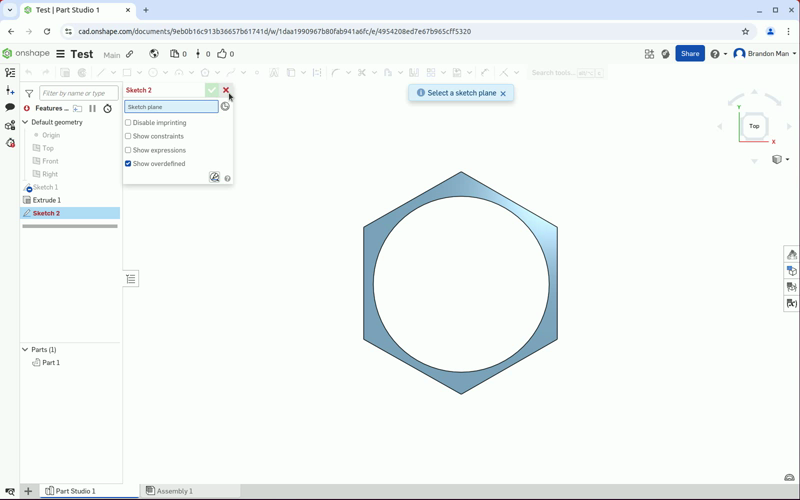
mouse_move(73, 150)
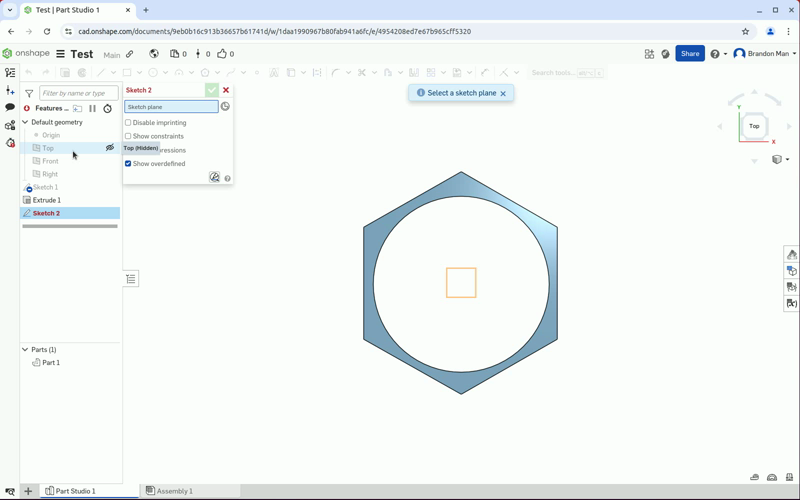
click(73, 150)
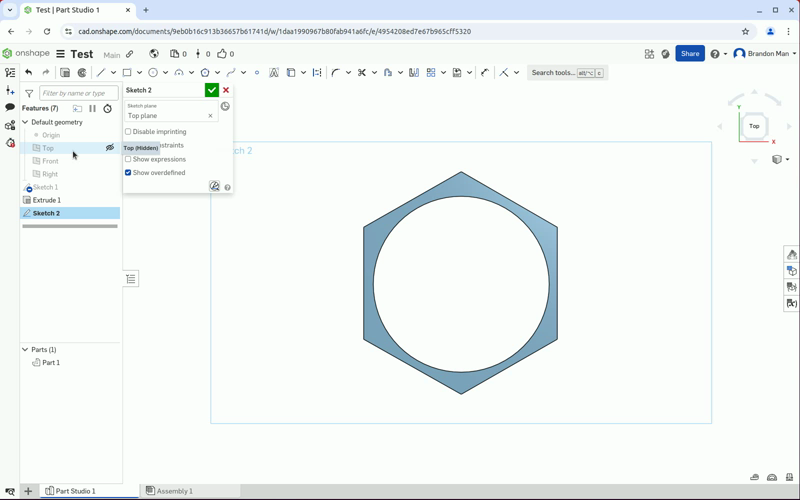
mouse_move(73, 352)
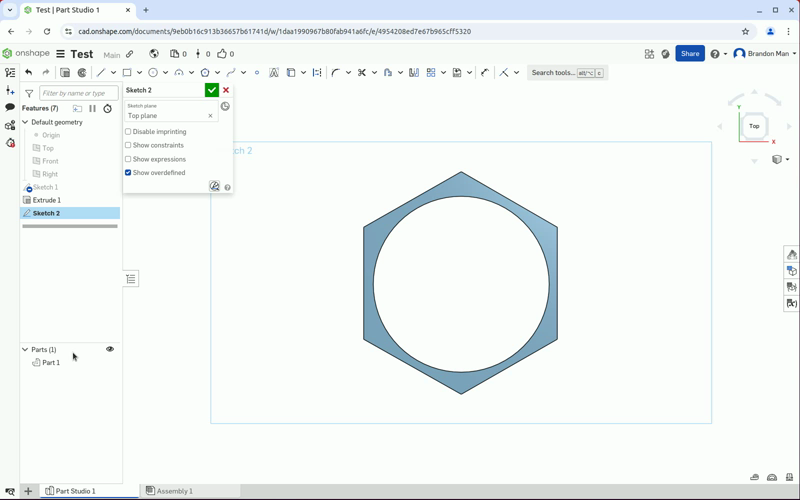
key(y)
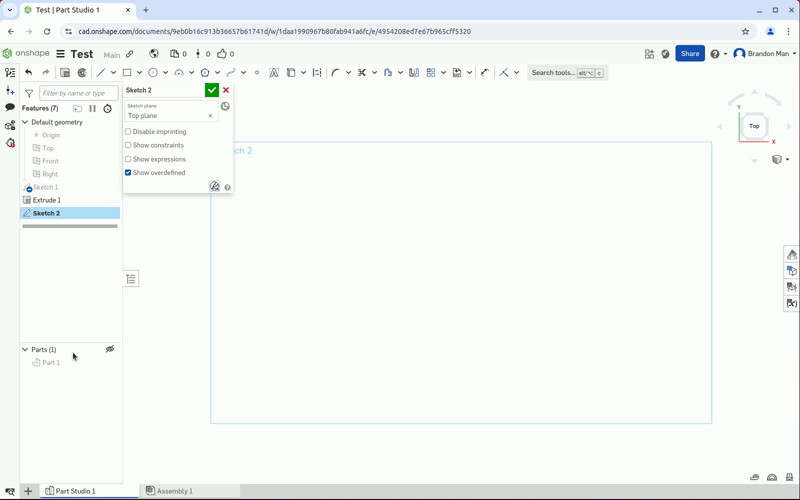
key(c)
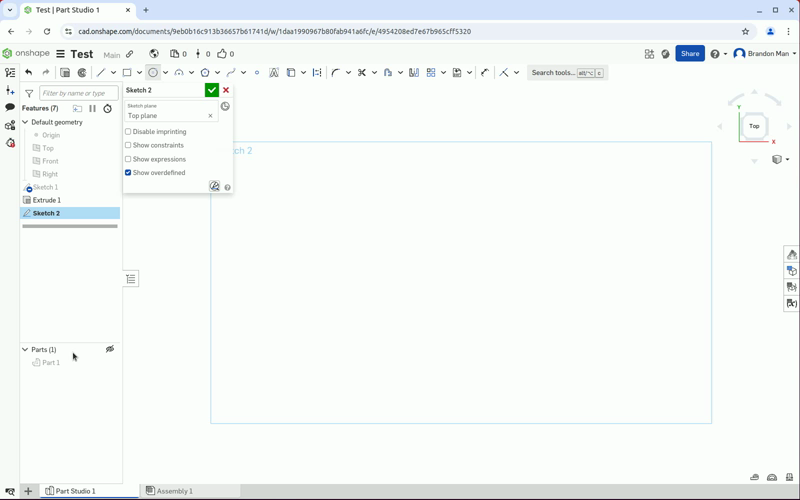
key_down(shift)
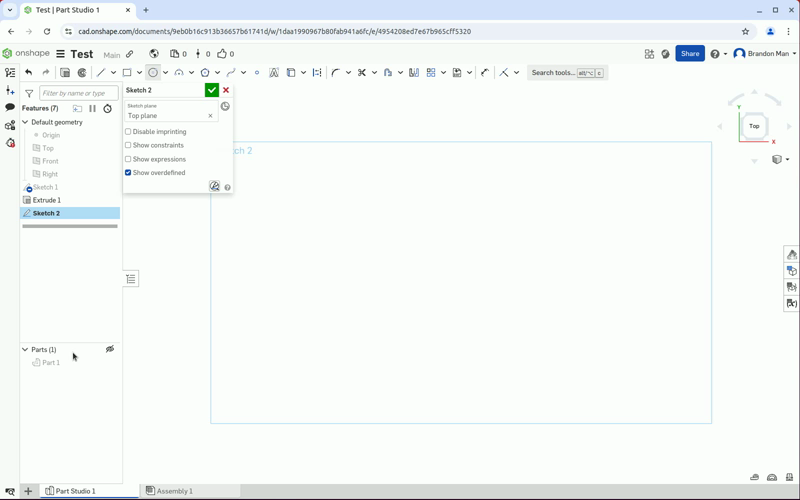
mouse_move(461, 282)
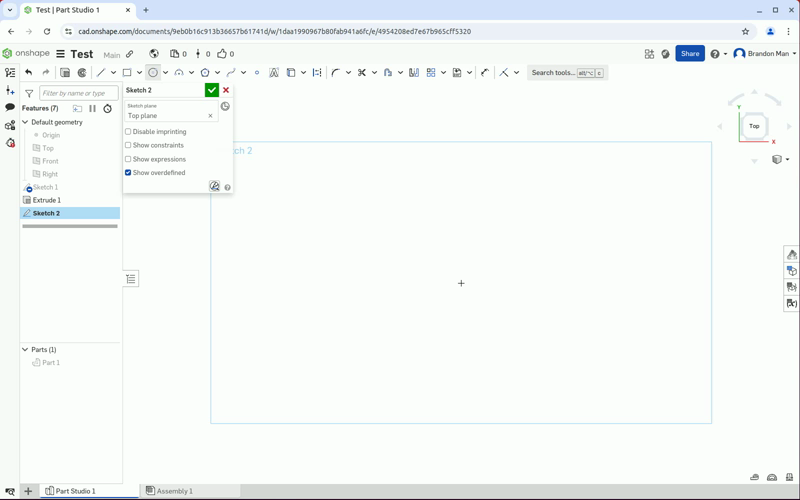
click(461, 282)
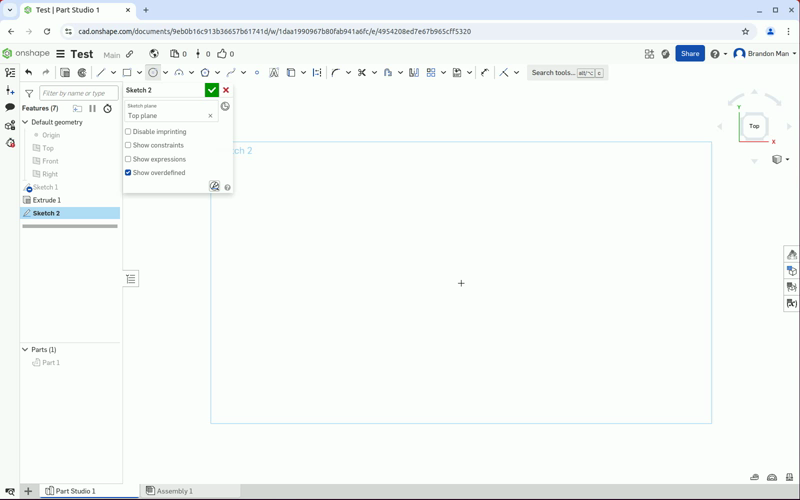
key_up(shift)
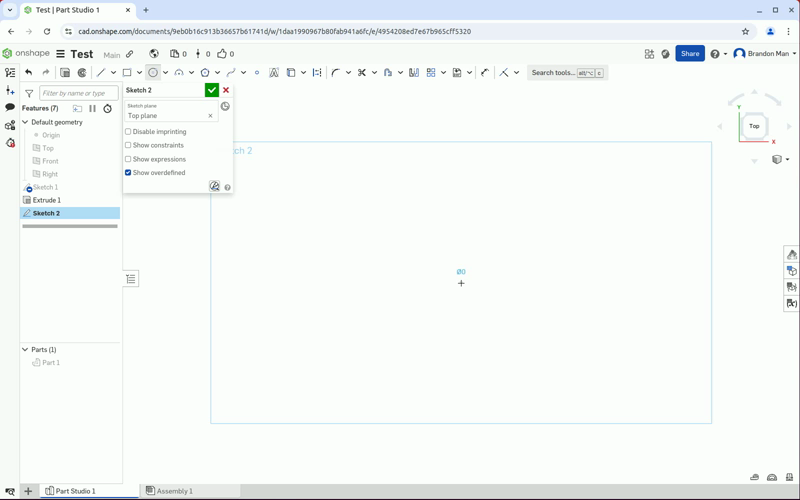
mouse_move(549, 282)
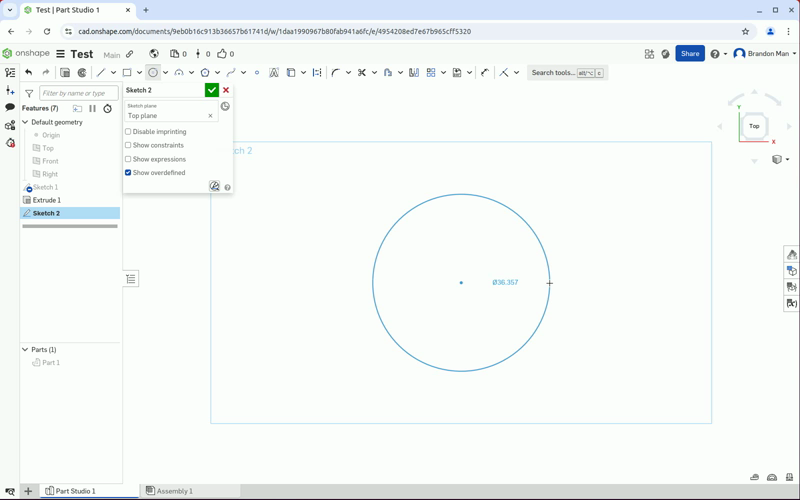
click(549, 282)
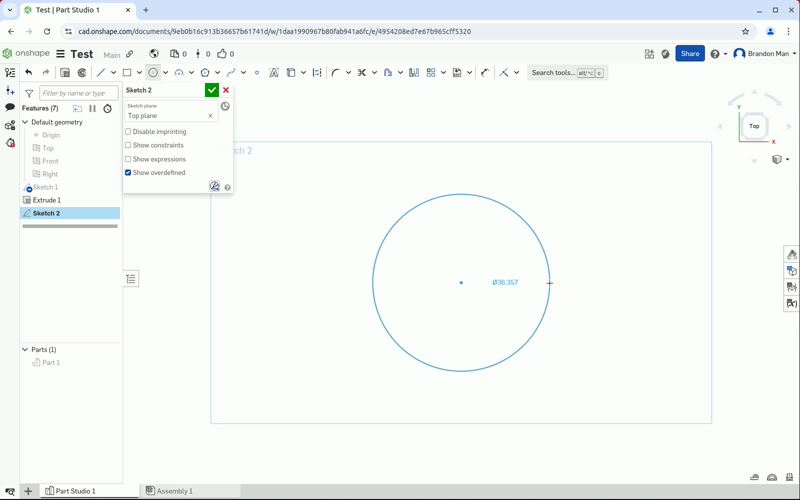
key(esc)
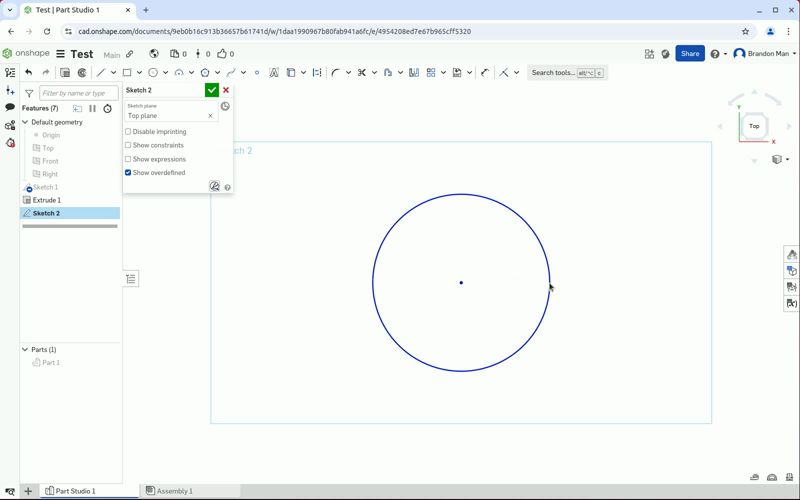
mouse_move(449, 351)
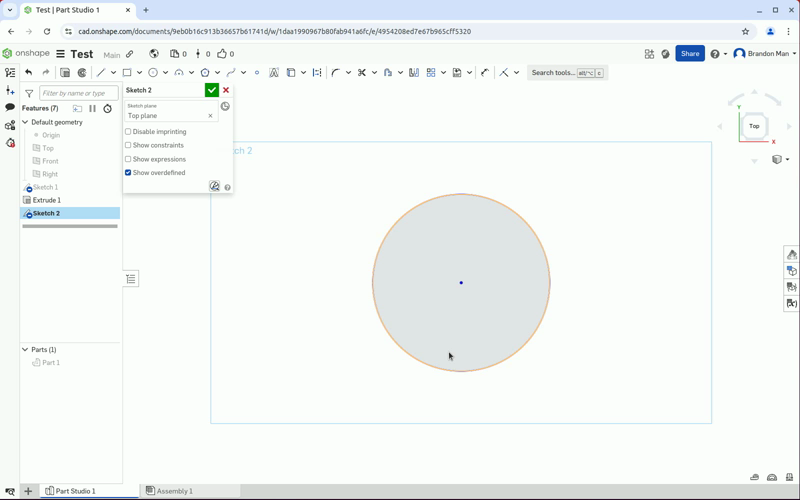
click(449, 351)
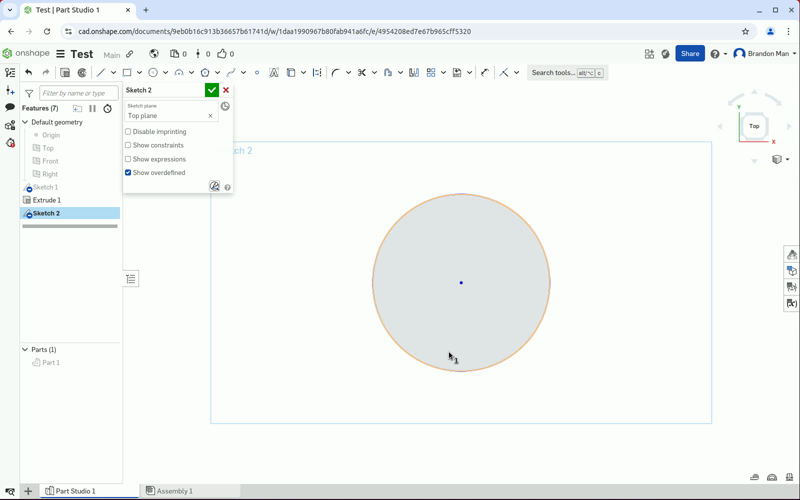
mouse_move(73, 352)
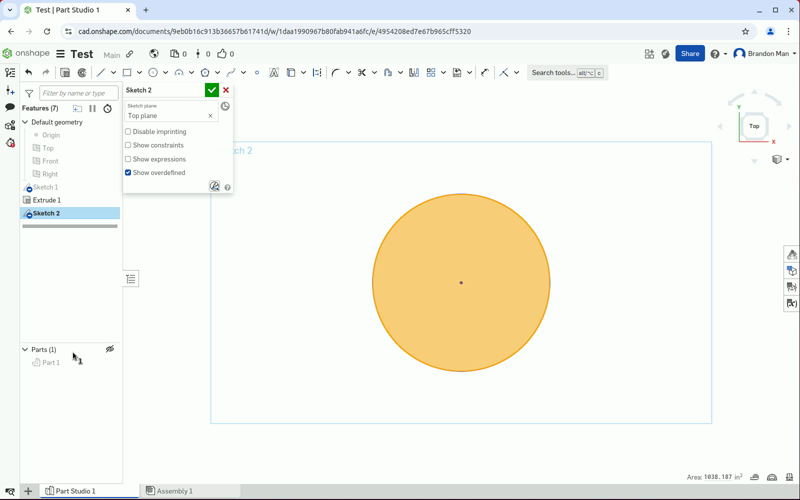
key(shift+y)
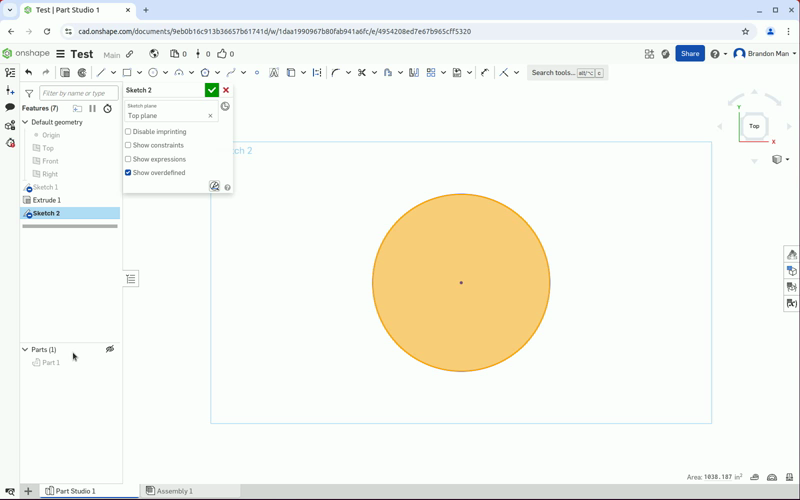
key(shift+e)
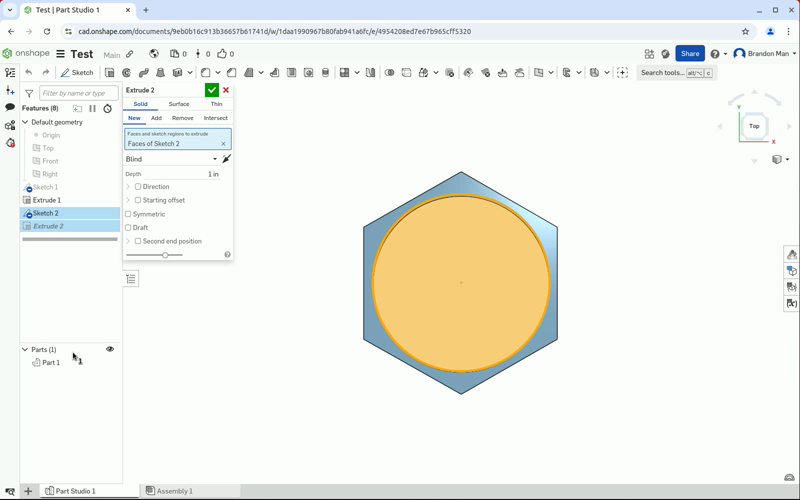
mouse_move(143, 106)
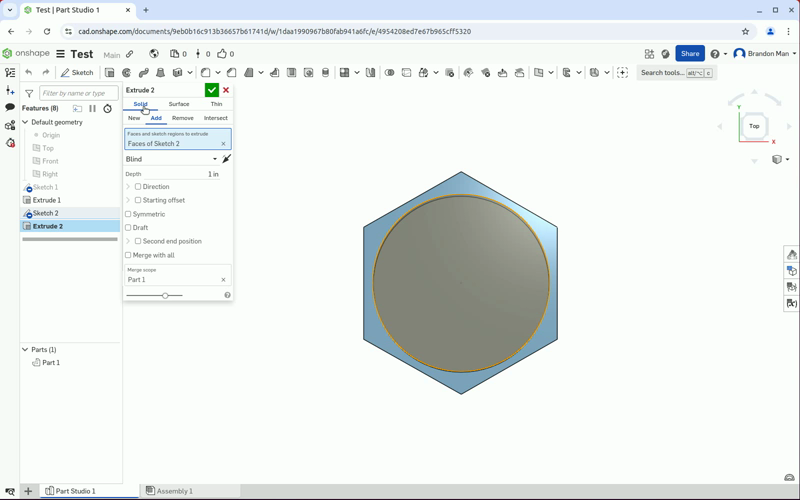
click(143, 106)
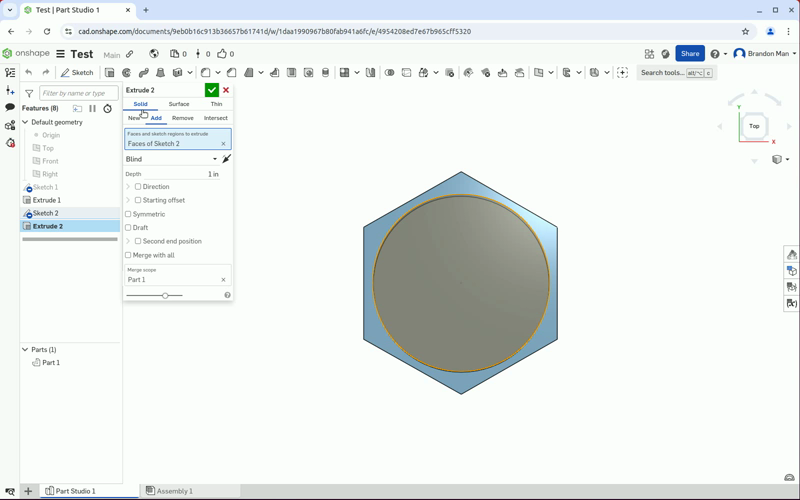
mouse_move(137, 120)
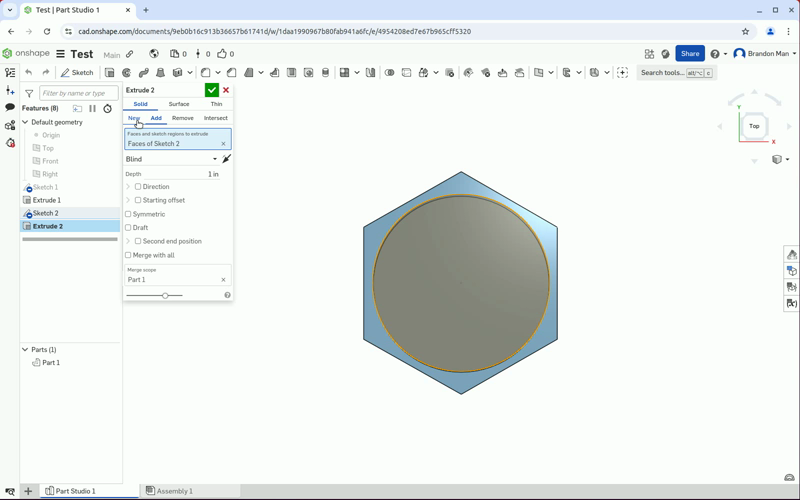
click(137, 120)
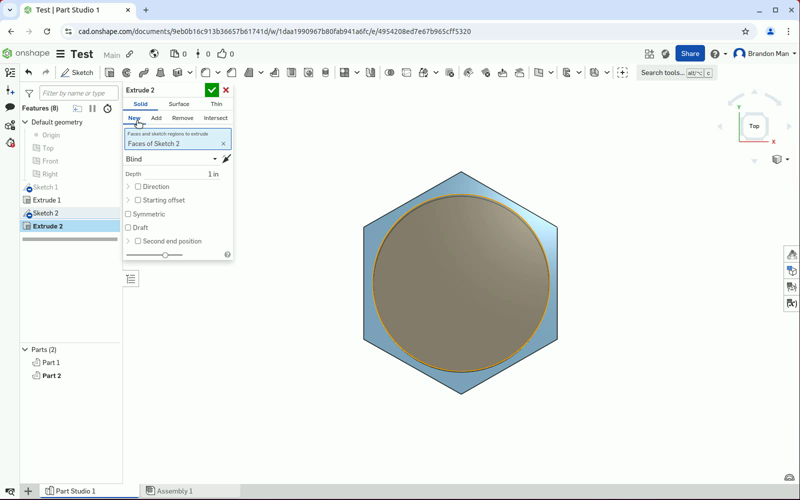
key(tab, 4)
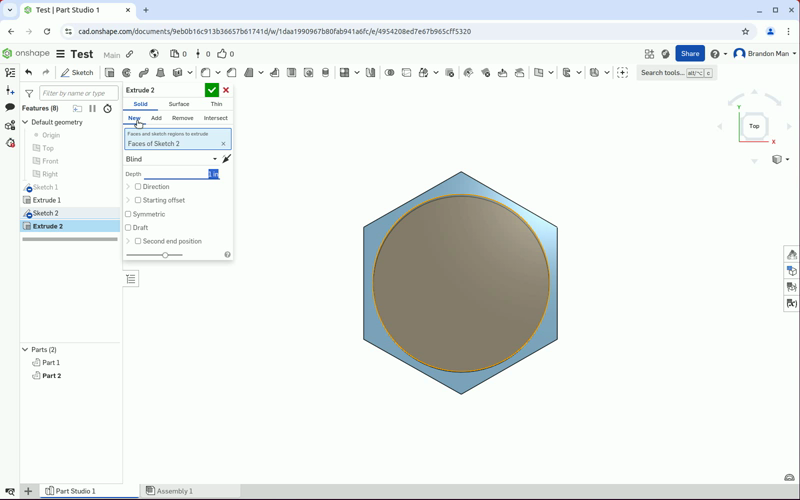
text(8.906)
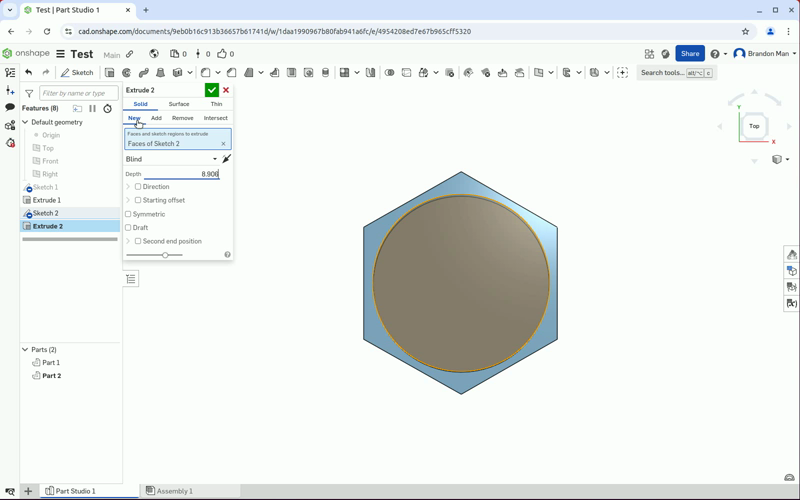
key(enter)
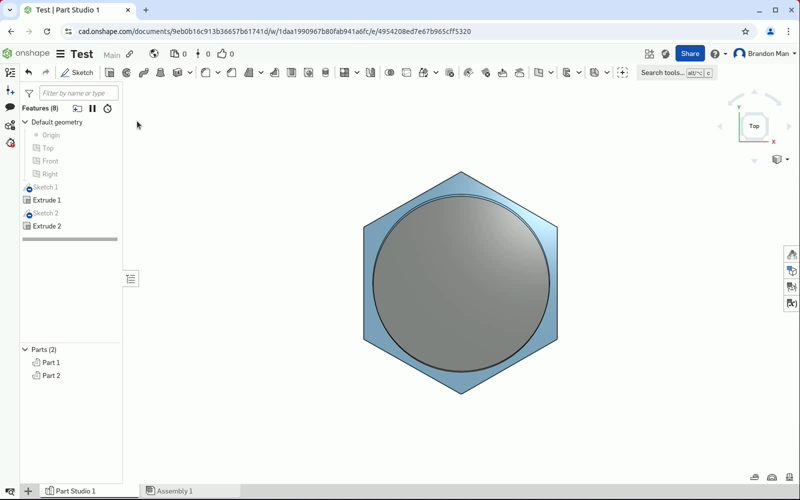
key(shift+h)
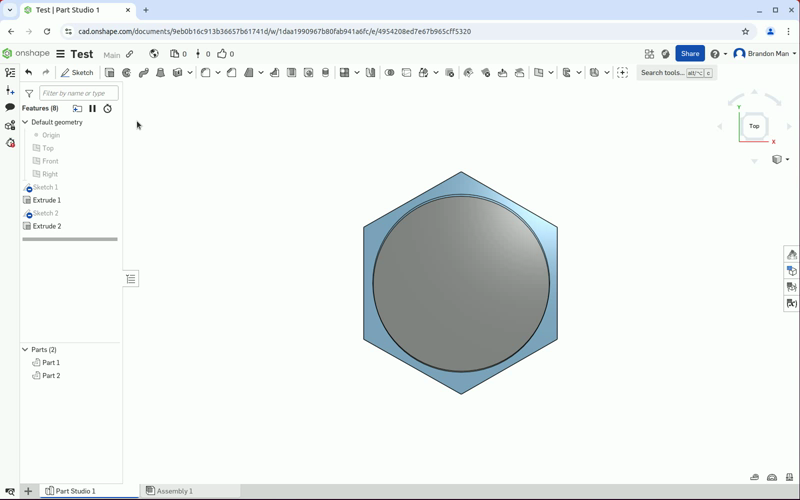
key(shift+h)
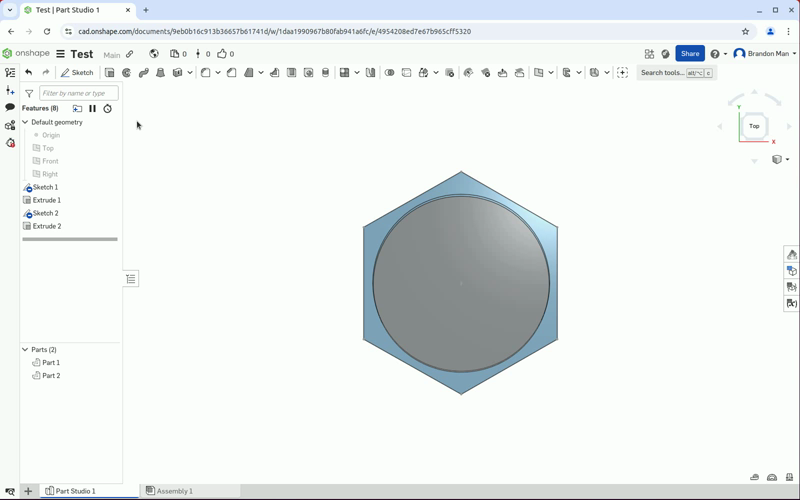
key(shift+7)
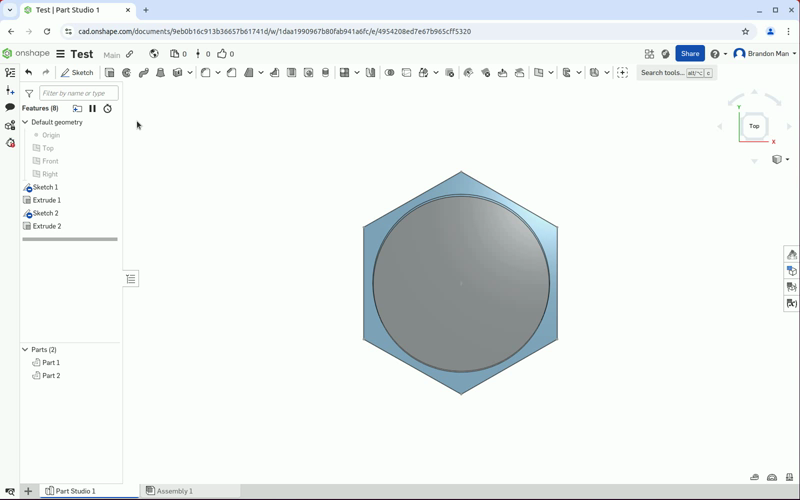
key(up, 3)
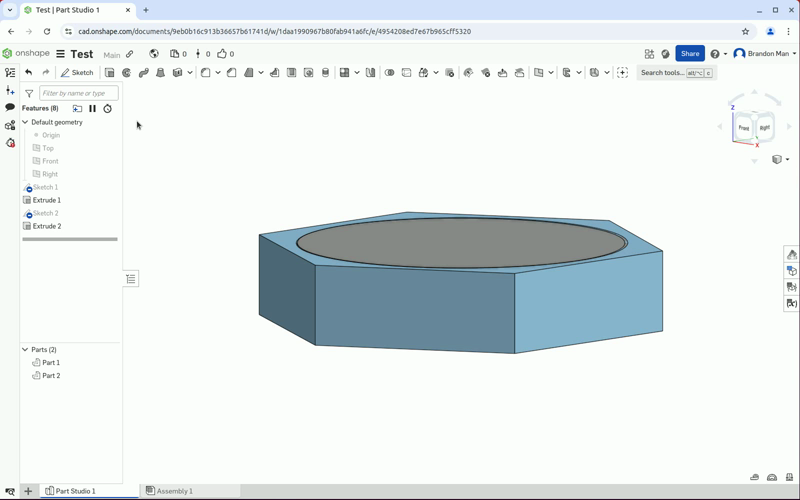
key(left, 3)
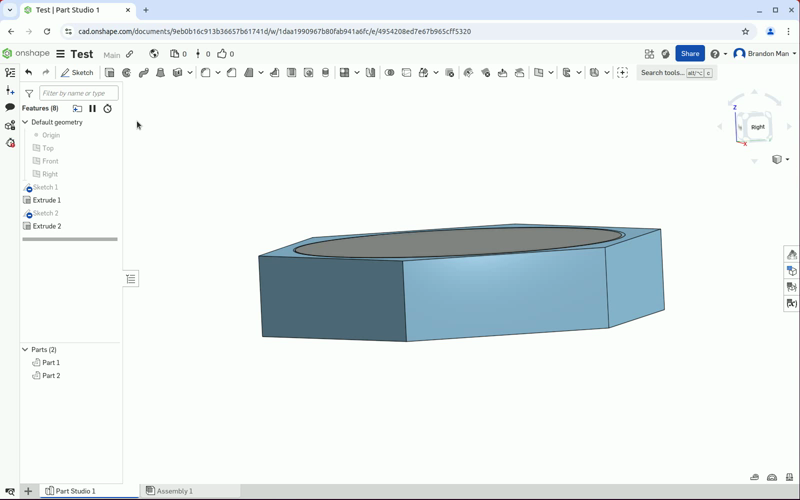
key(right, 3)
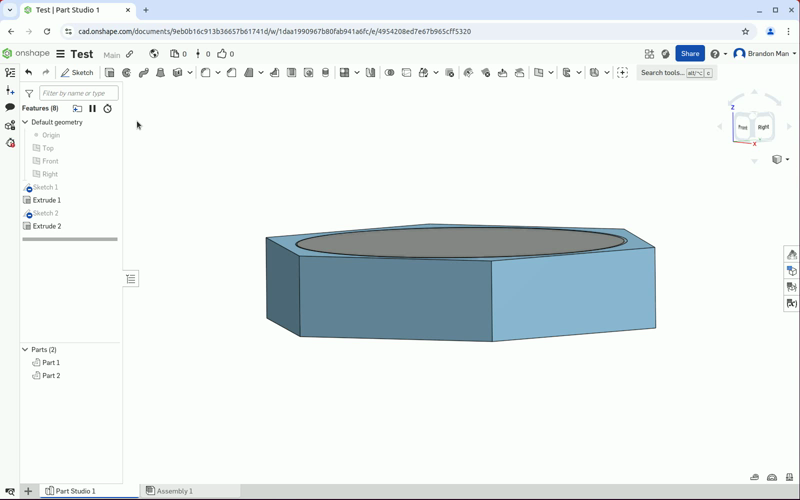
key(down, 3)
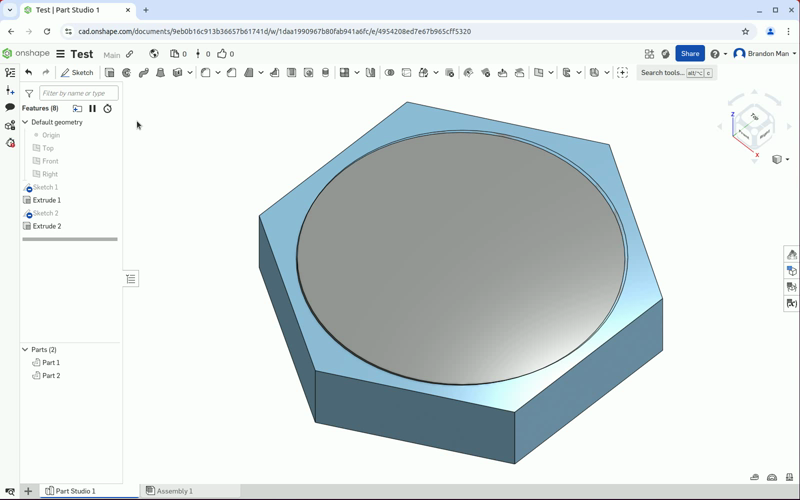
mouse_move(73, 189)
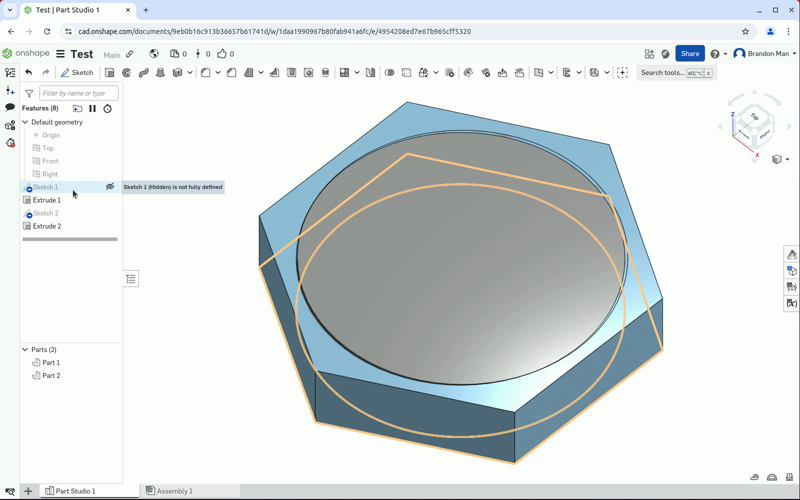
click(73, 189)